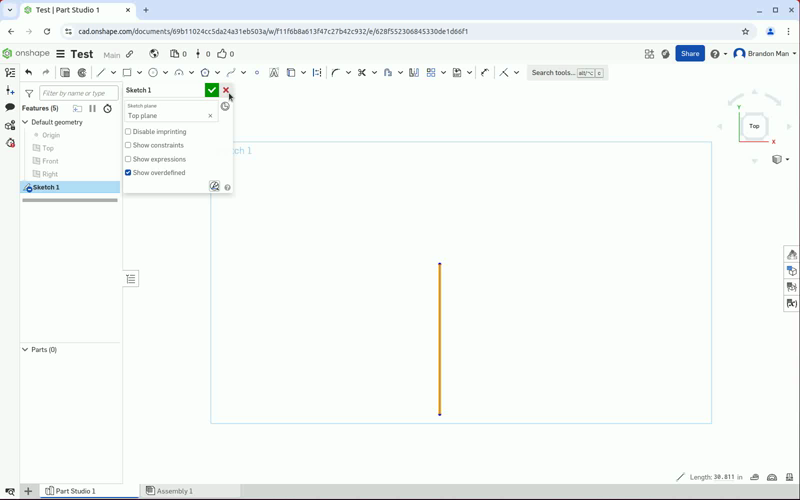
key(shift+h)
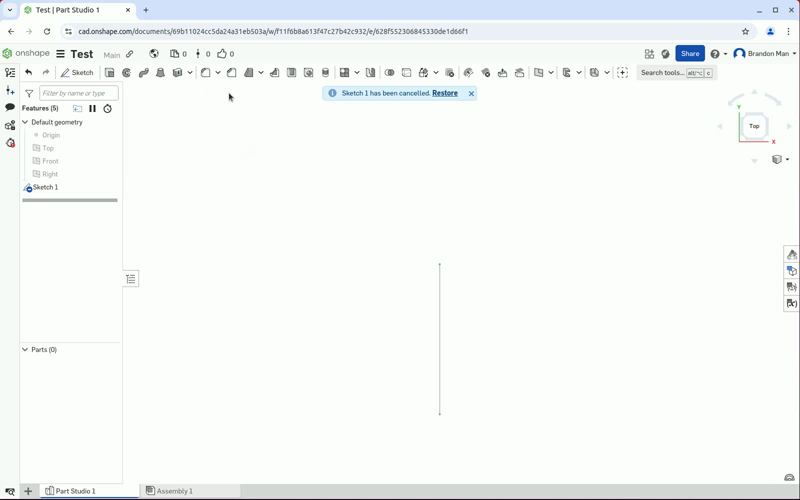
key(shift+s)
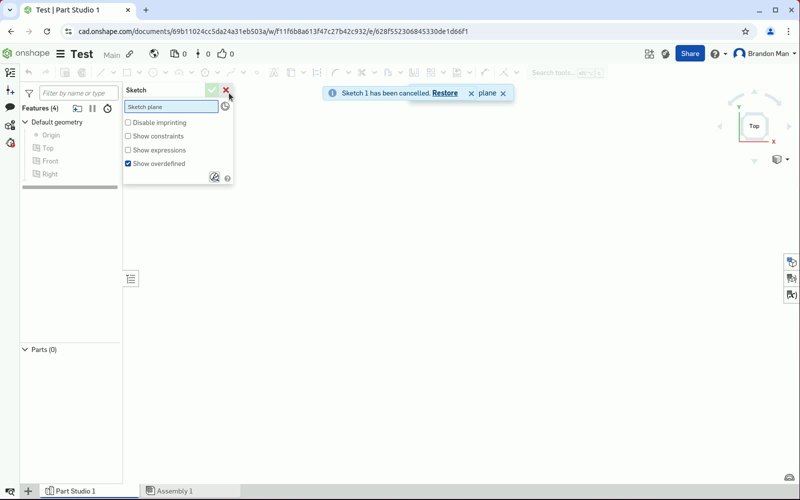
mouse_move(73, 150)
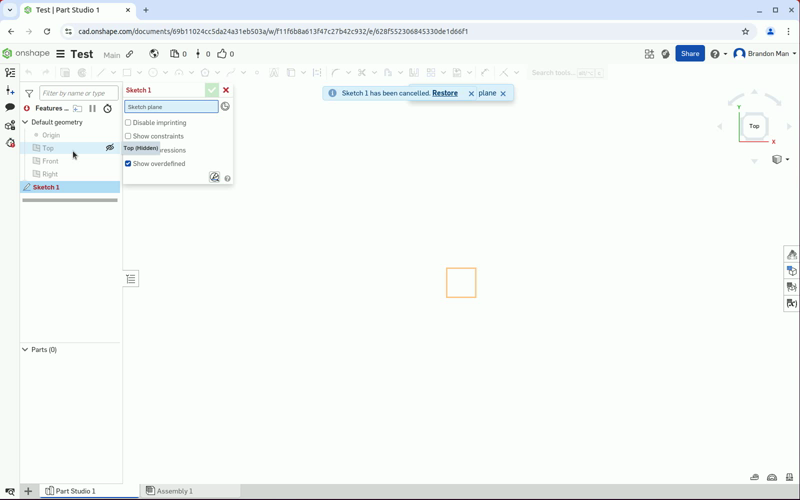
click(73, 150)
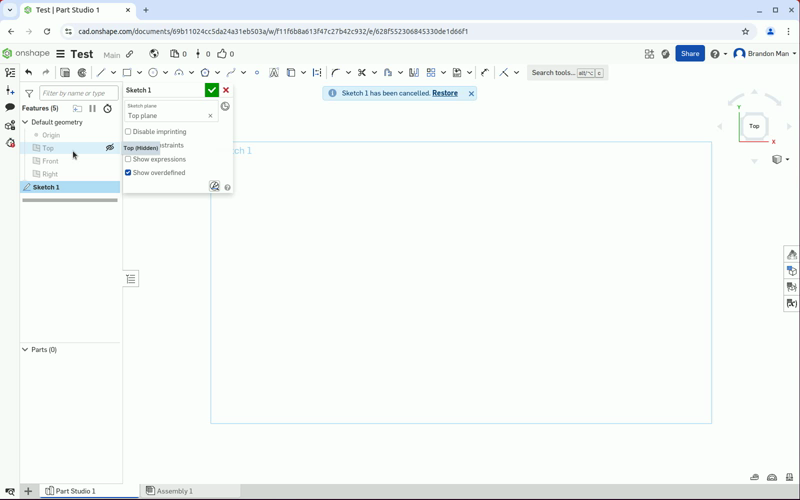
mouse_move(73, 352)
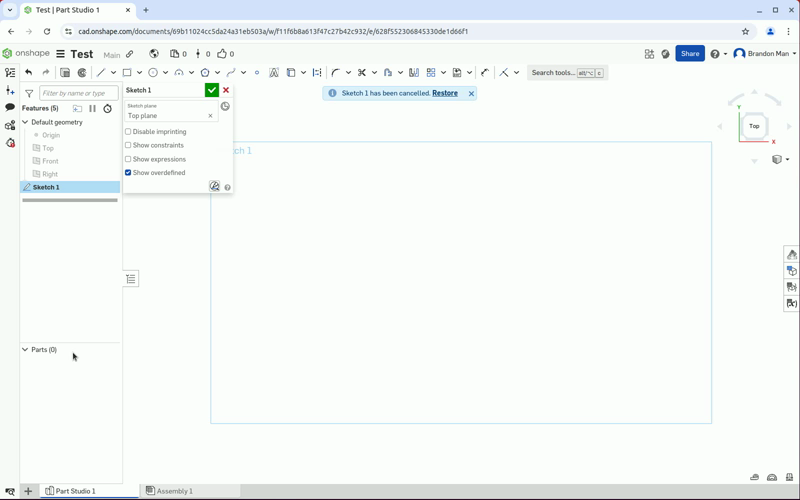
key(y)
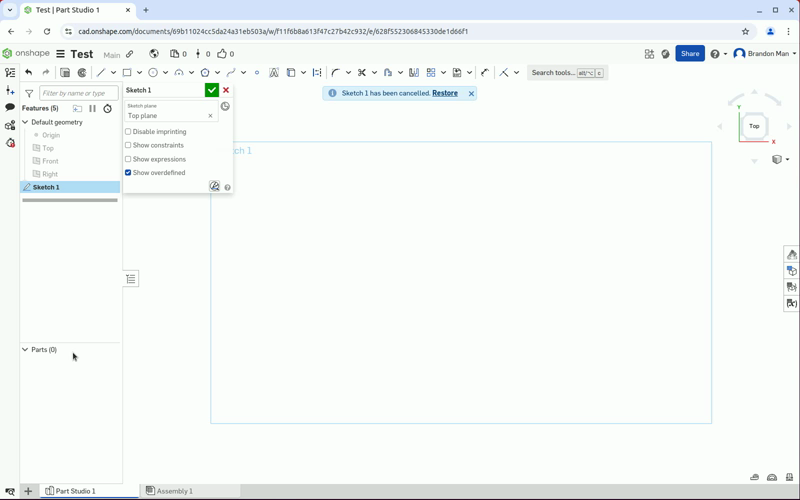
key(c)
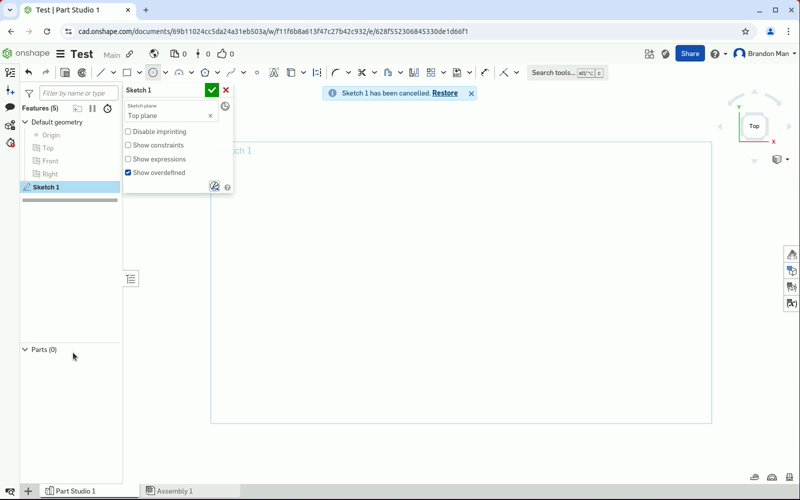
key_down(shift)
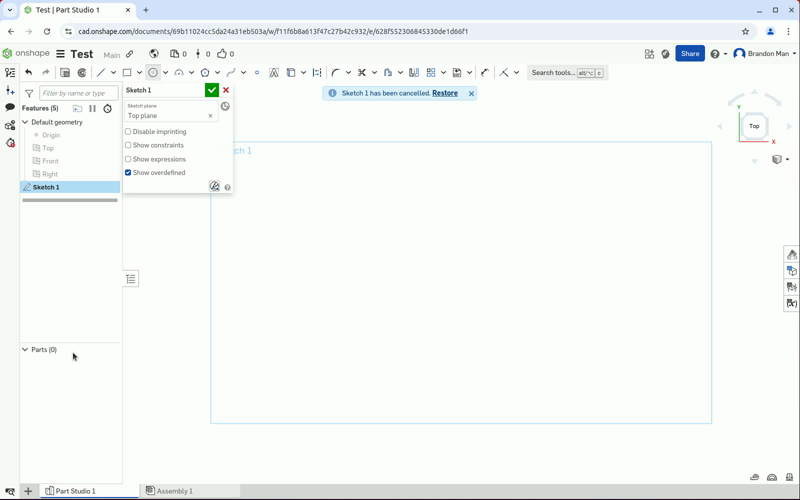
mouse_move(461, 282)
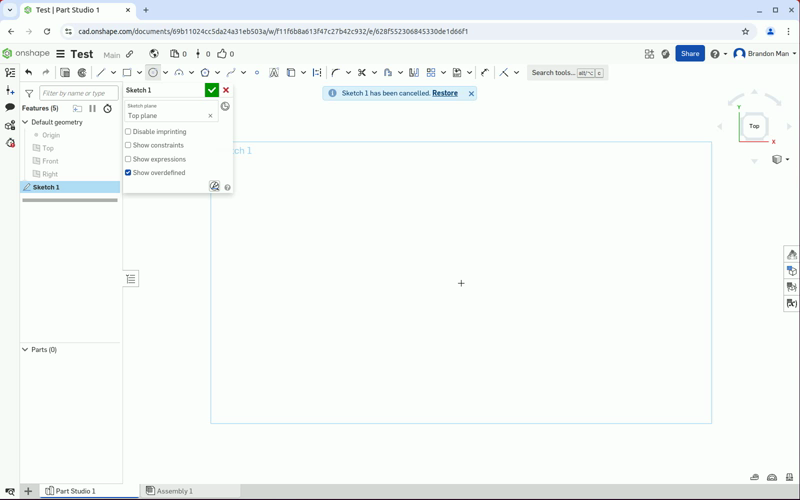
click(461, 282)
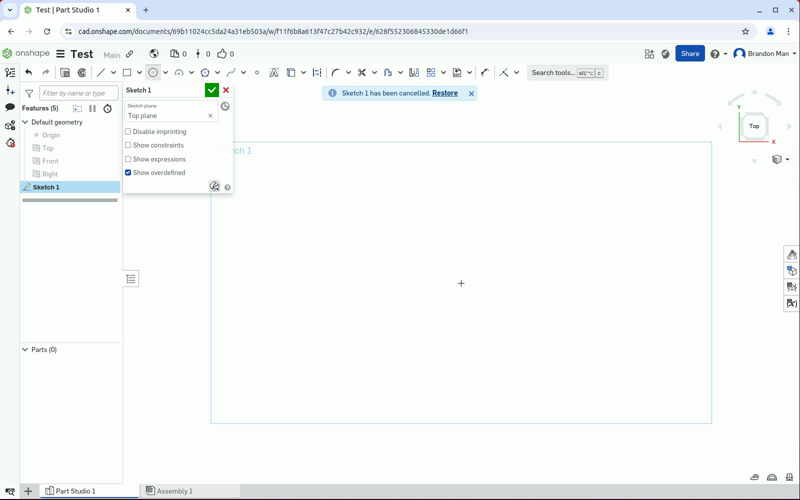
key_up(shift)
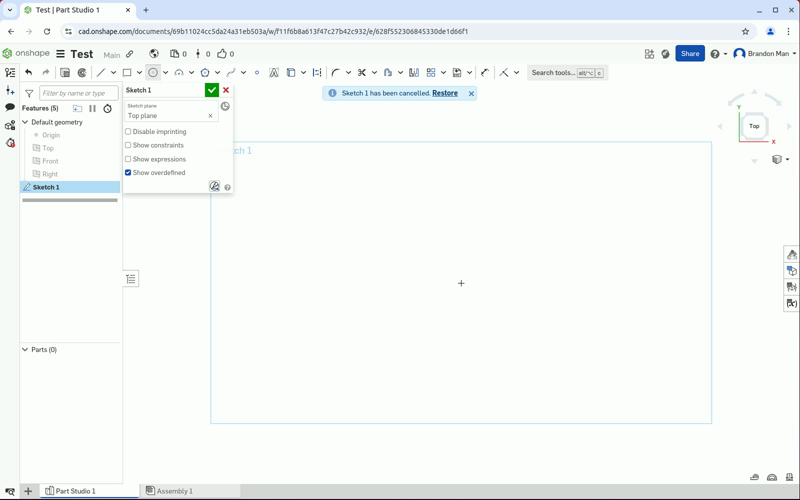
mouse_move(574, 282)
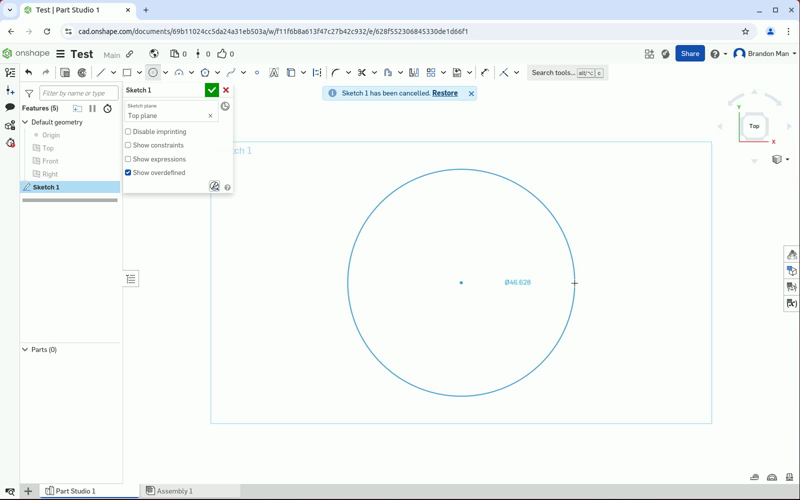
click(574, 282)
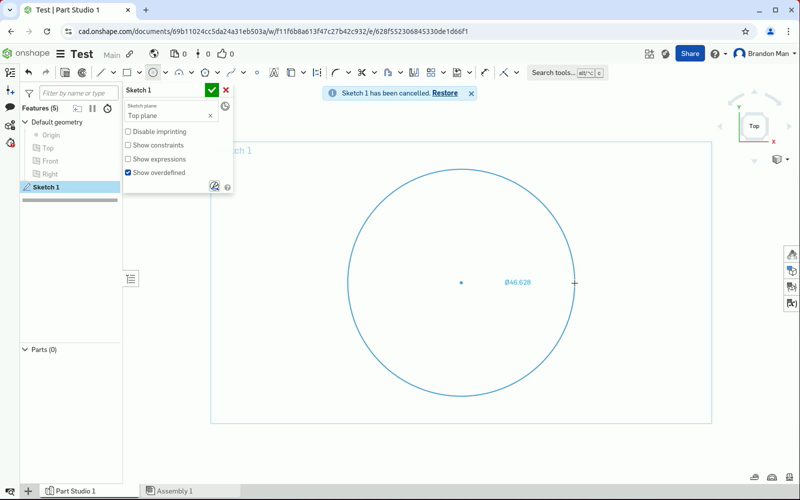
key(esc)
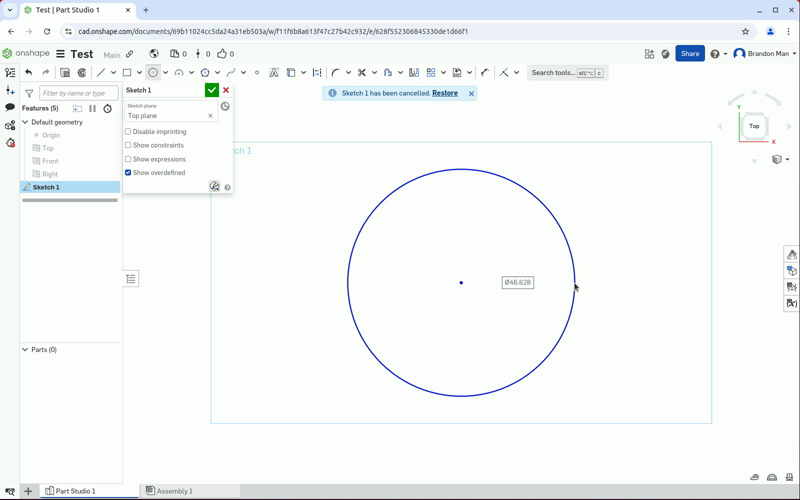
mouse_move(422, 241)
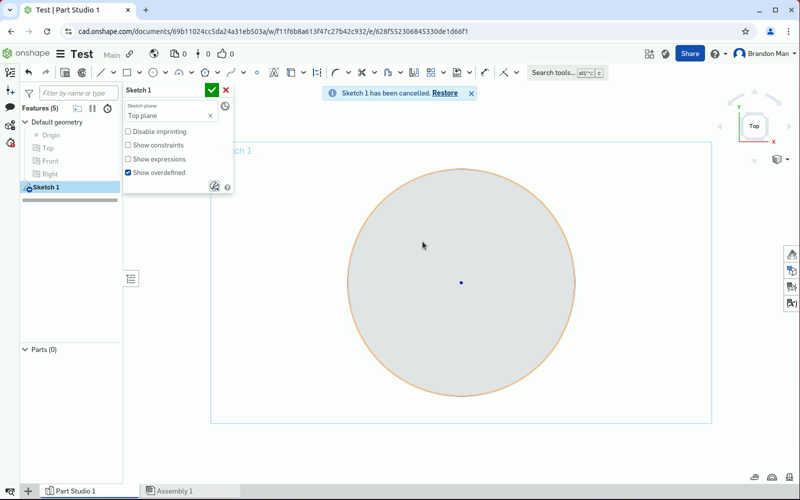
click(422, 241)
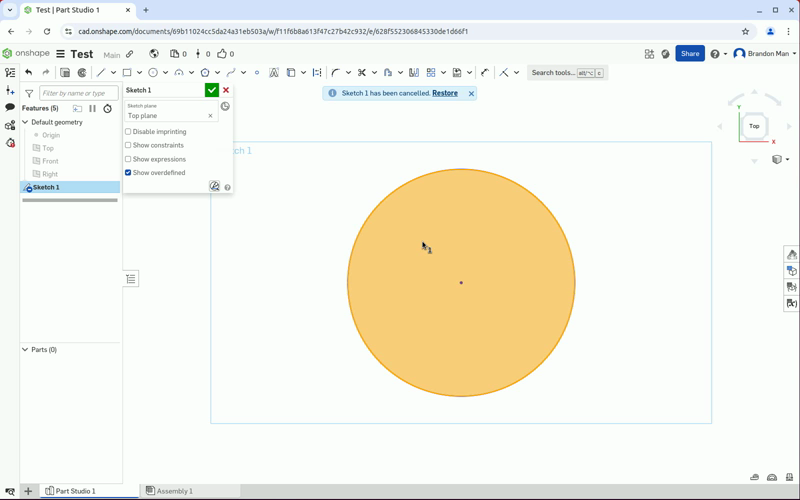
mouse_move(73, 352)
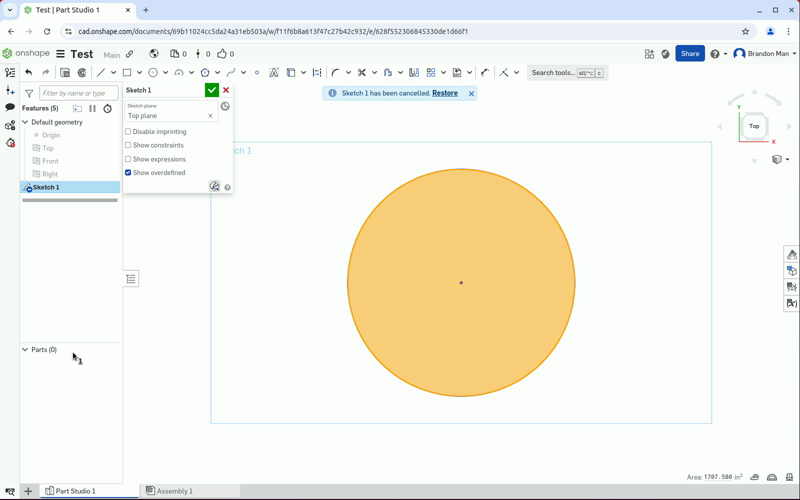
key(shift+y)
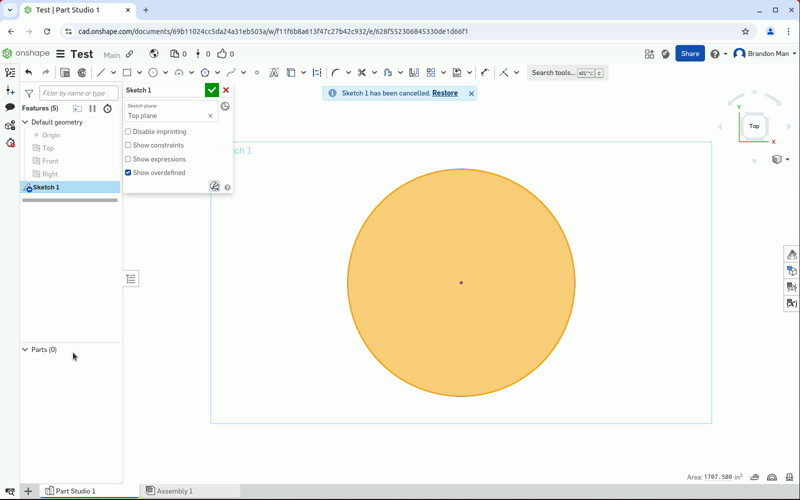
key(shift+e)
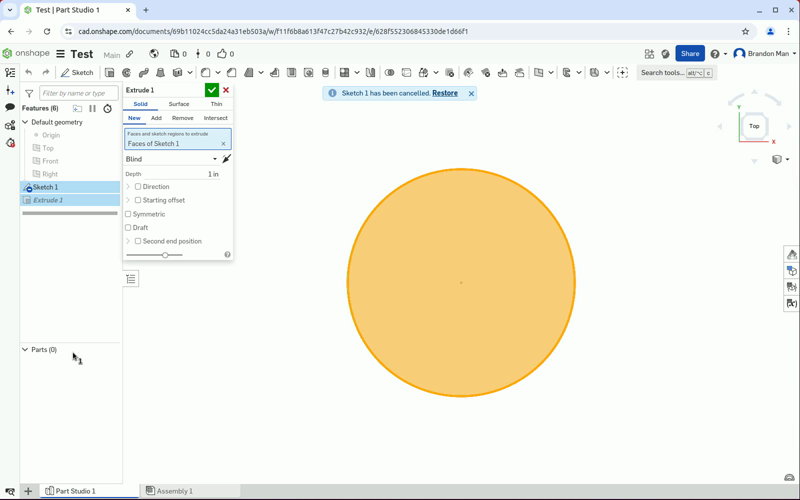
mouse_move(143, 106)
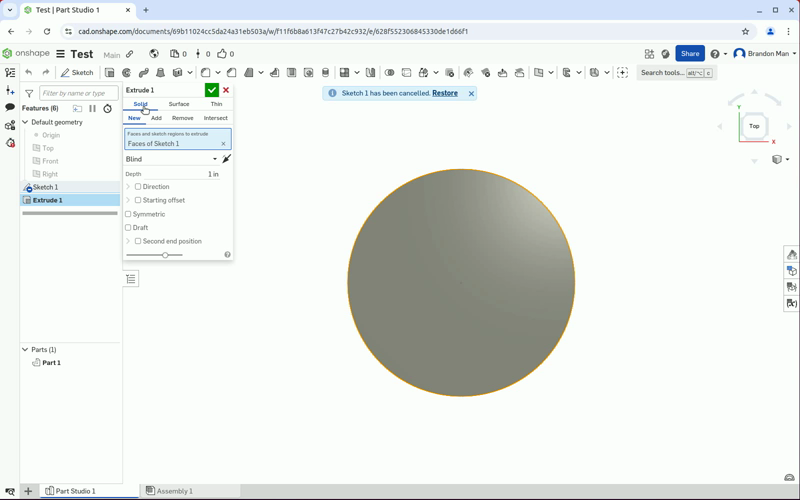
click(143, 106)
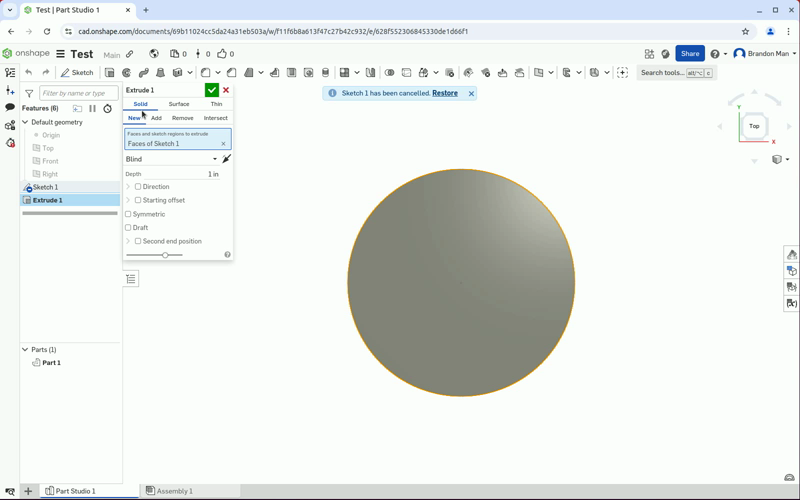
mouse_move(137, 120)
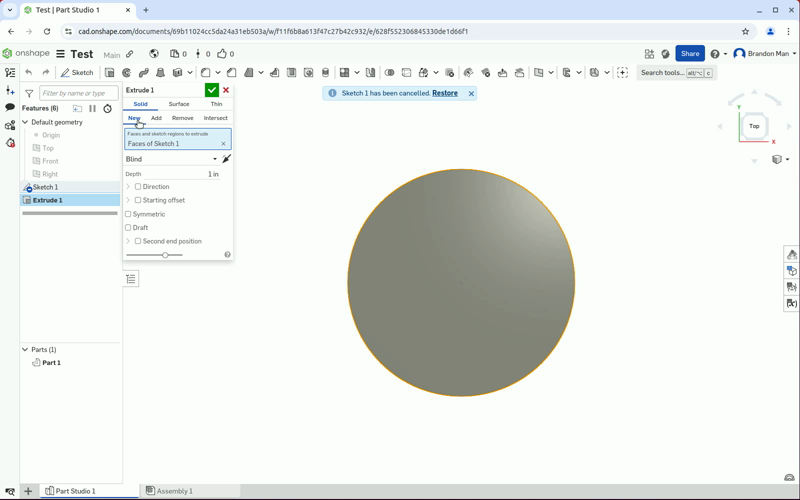
click(137, 120)
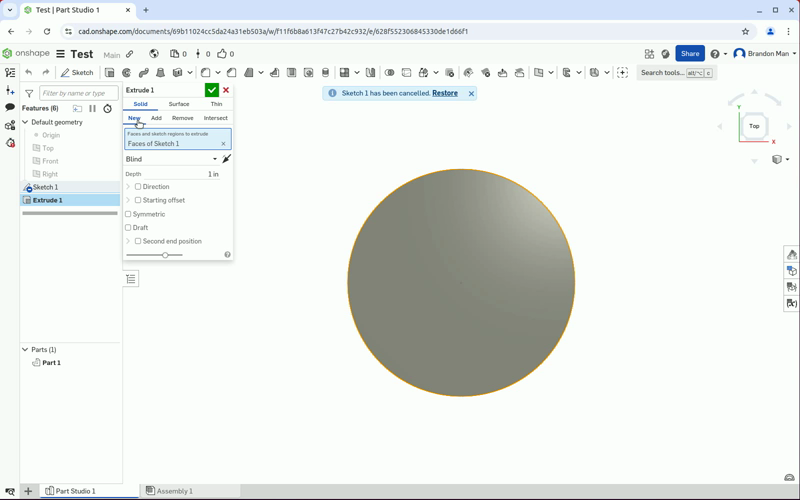
key(tab, 4)
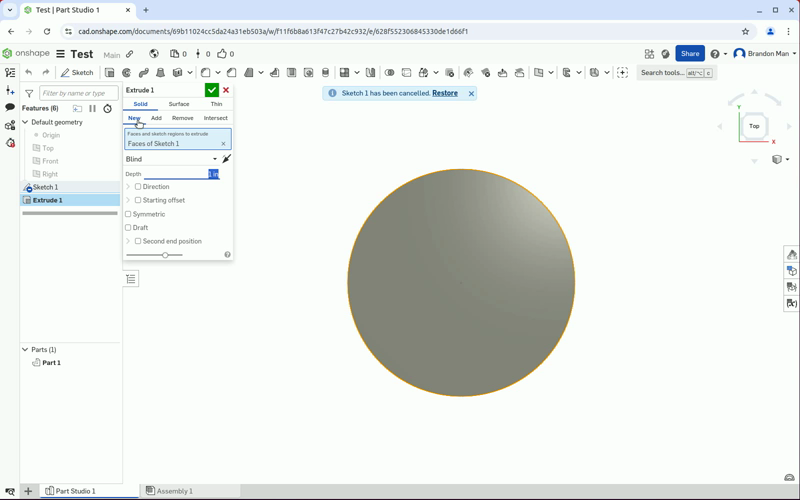
text(21.905)
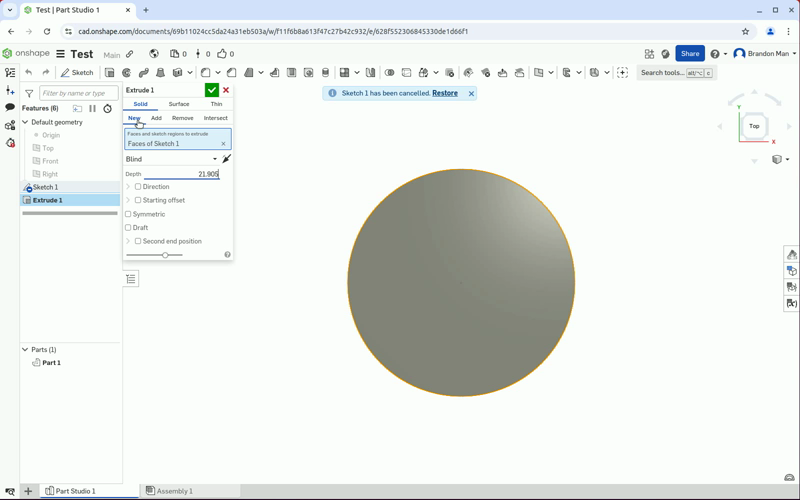
key(enter)
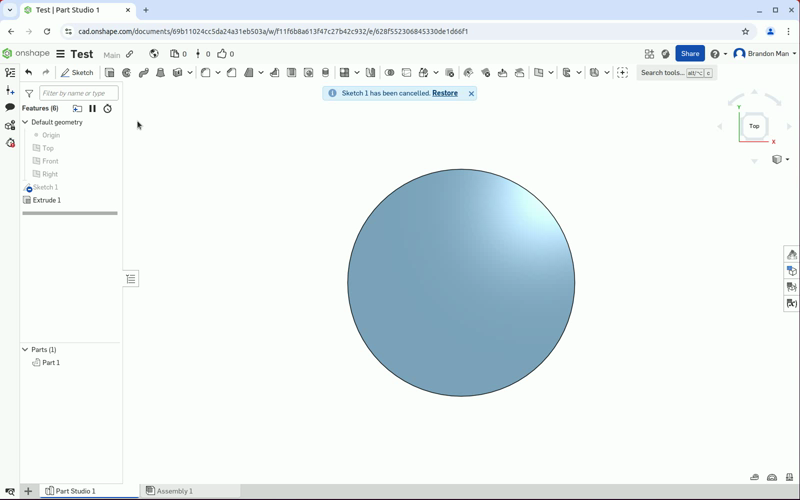
key(shift+h)
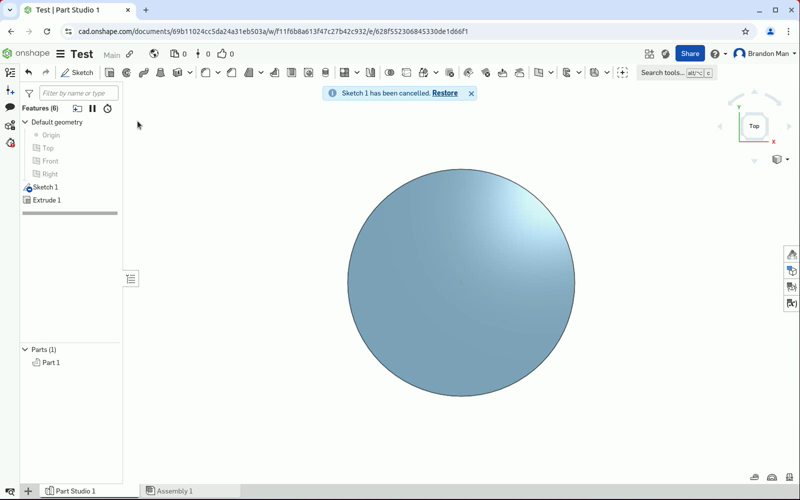
key(shift+h)
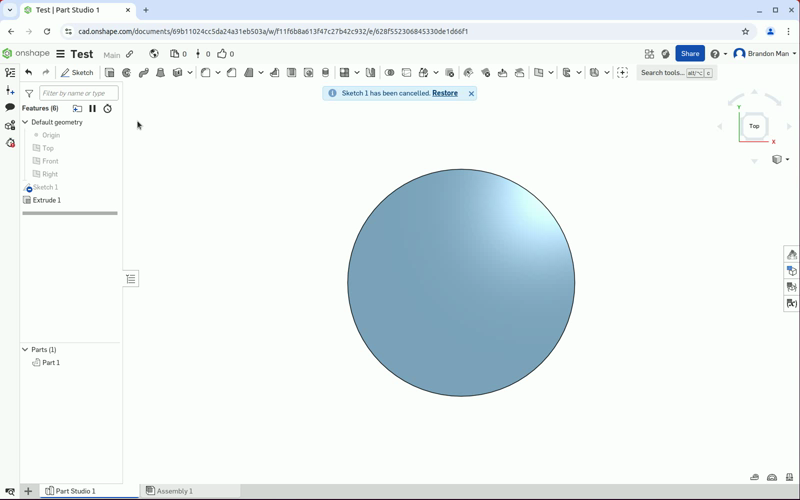
mouse_move(73, 189)
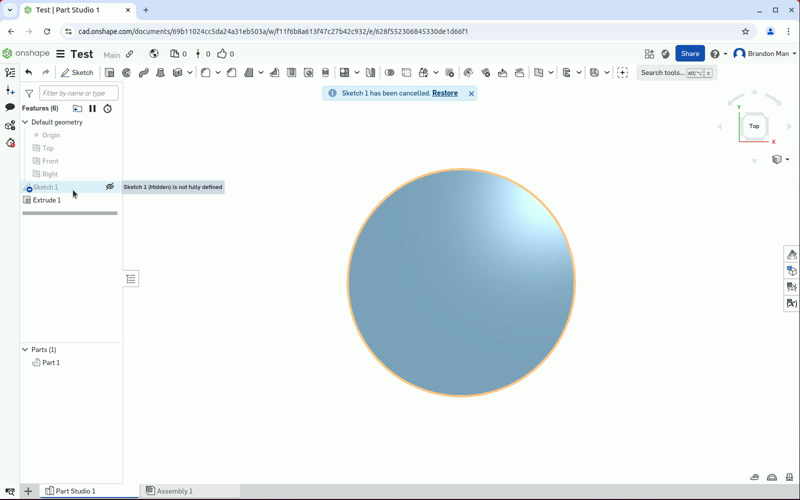
click(73, 189)
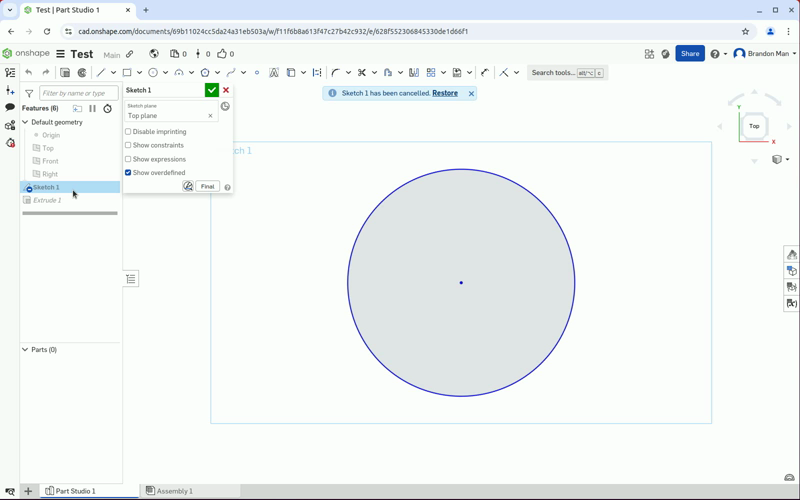
mouse_move(229, 92)
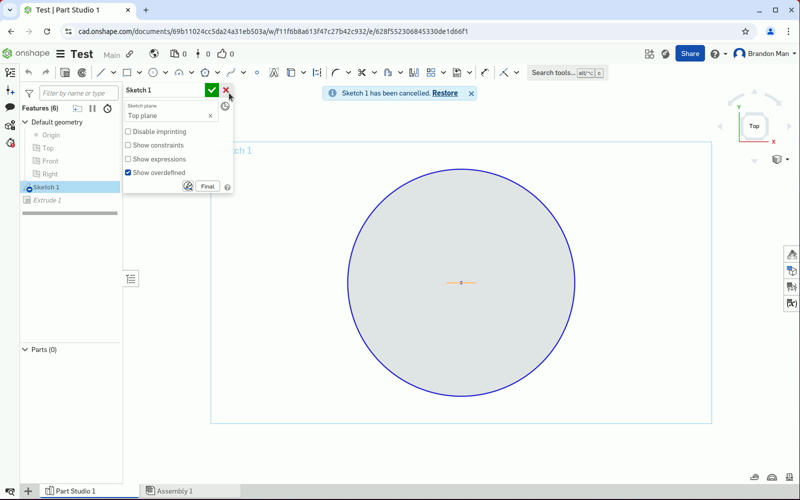
click(229, 92)
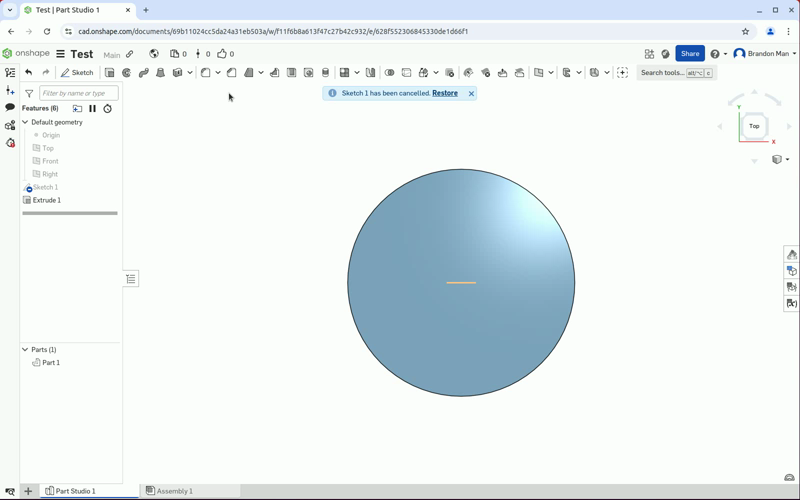
mouse_move(541, 75)
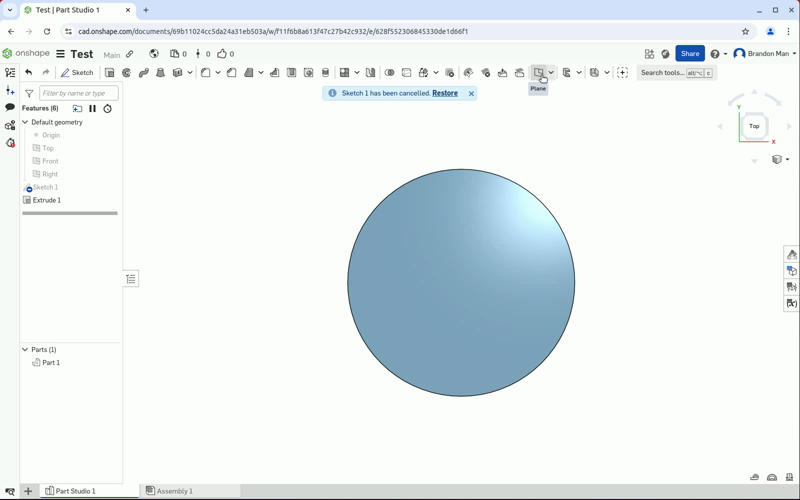
click(541, 75)
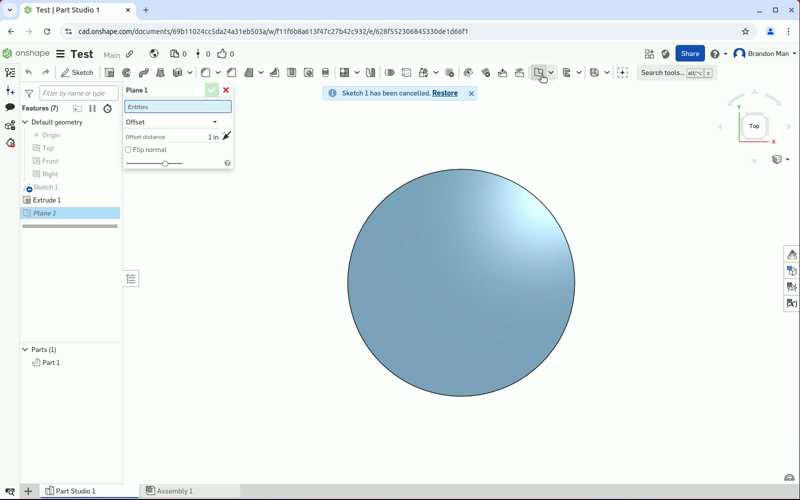
mouse_move(73, 150)
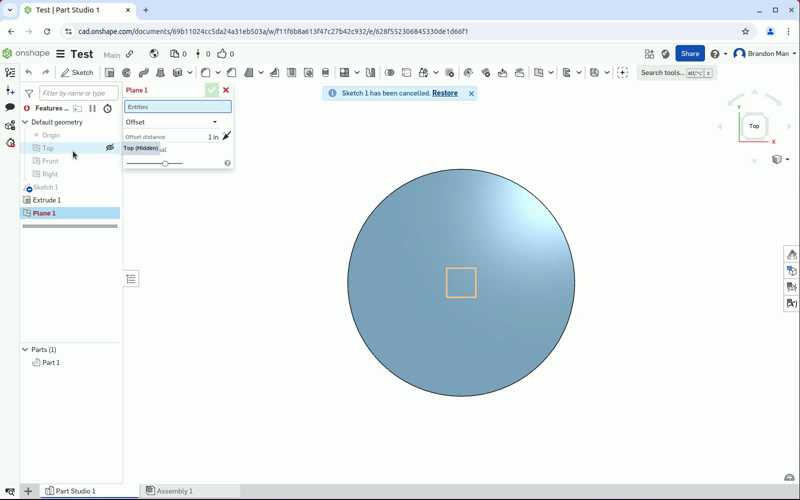
click(73, 150)
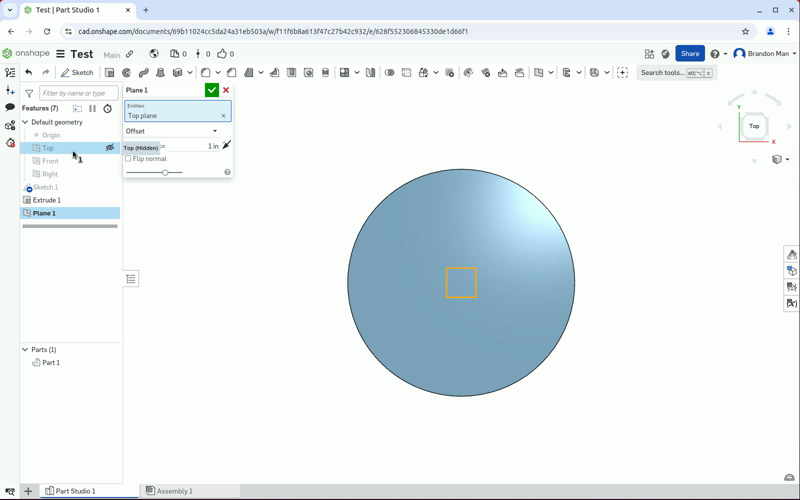
key(tab, 2)
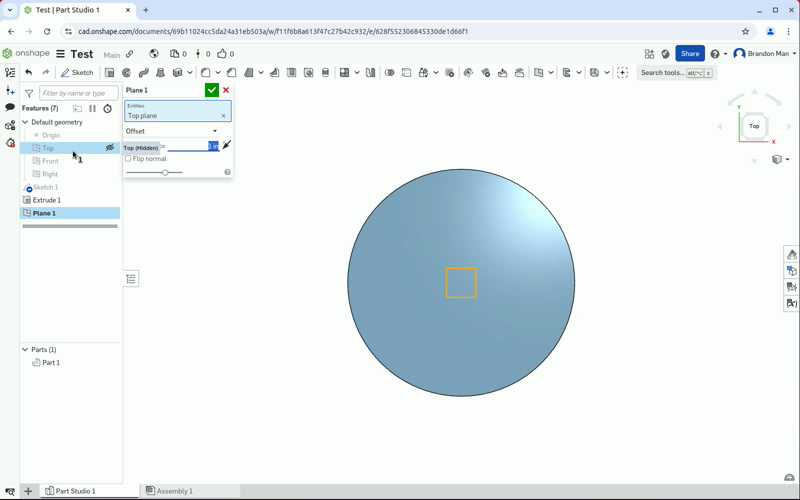
text(21.907)
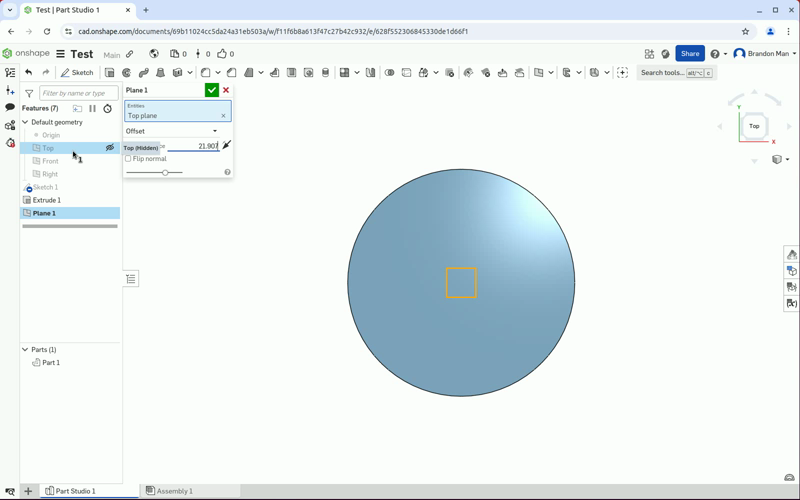
key(enter, 2)
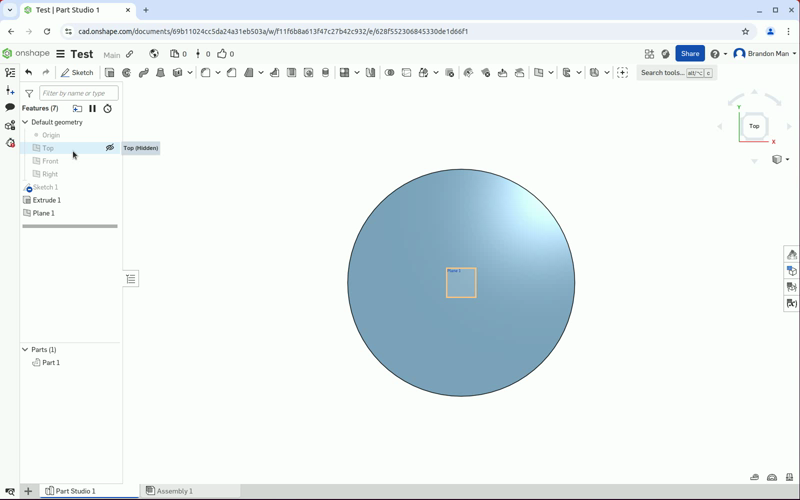
key(shift+s)
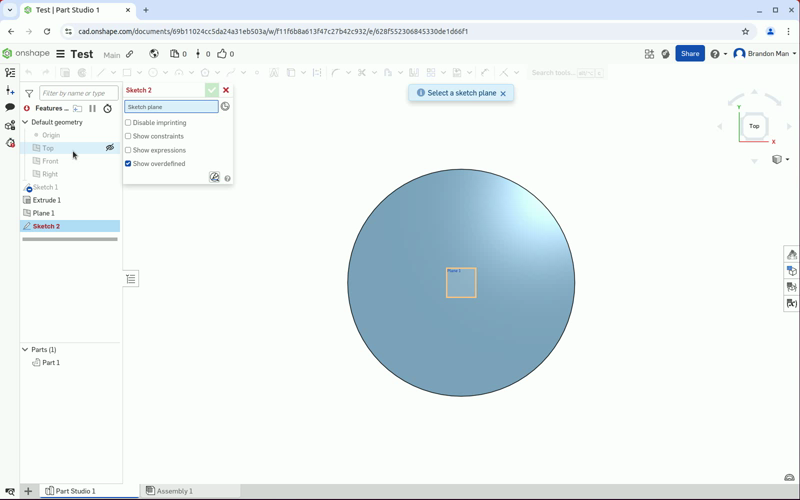
mouse_move(73, 215)
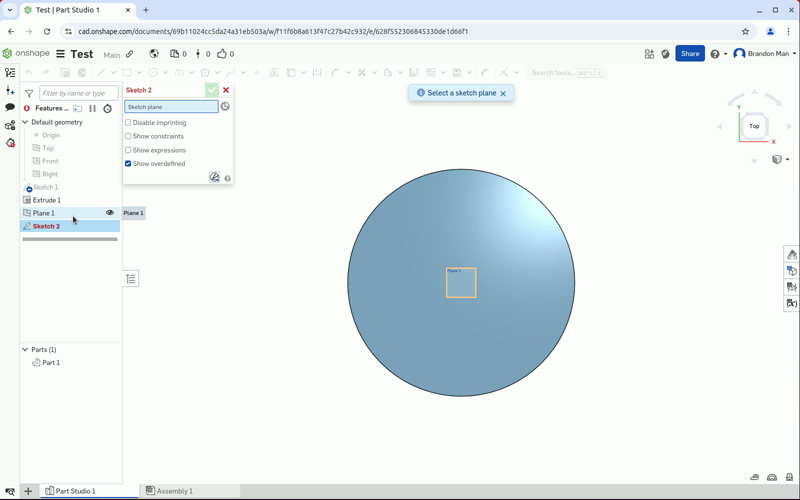
click(73, 215)
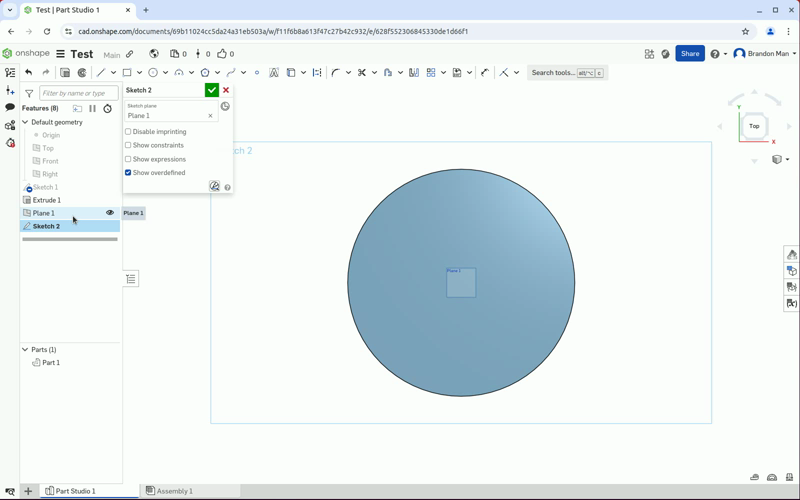
mouse_move(73, 352)
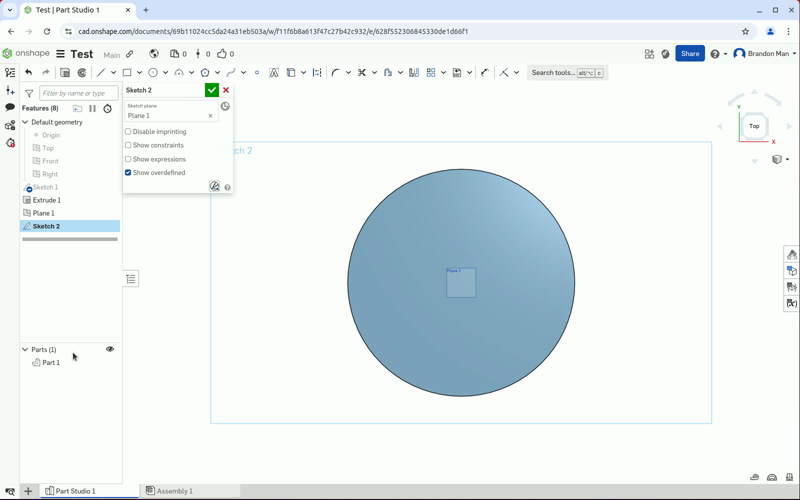
key(y)
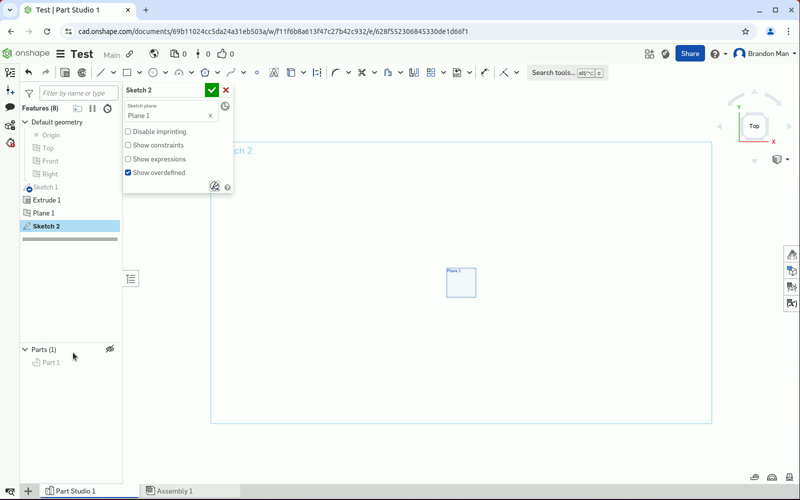
key(l)
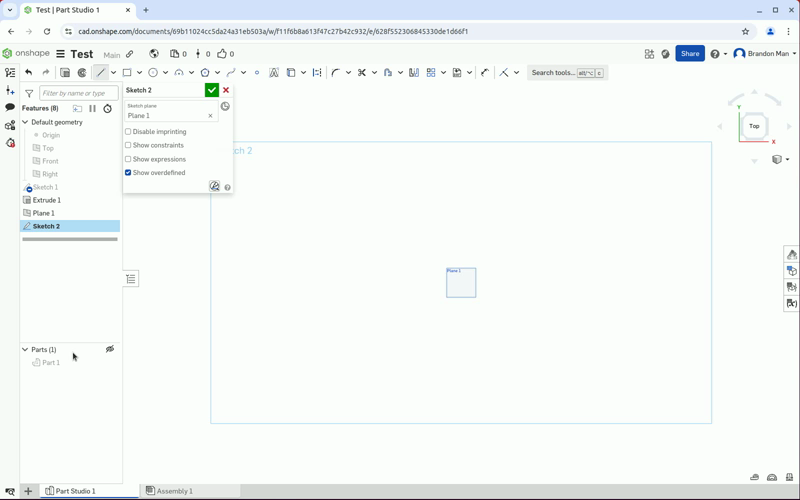
key_down(shift)
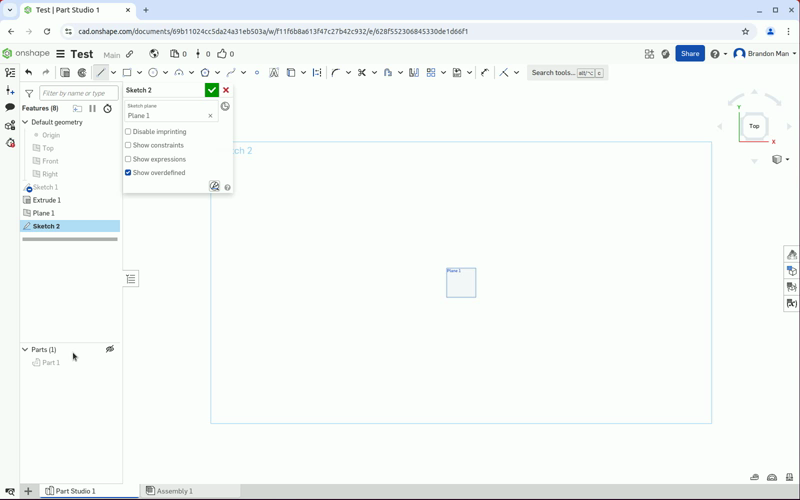
mouse_move(383, 326)
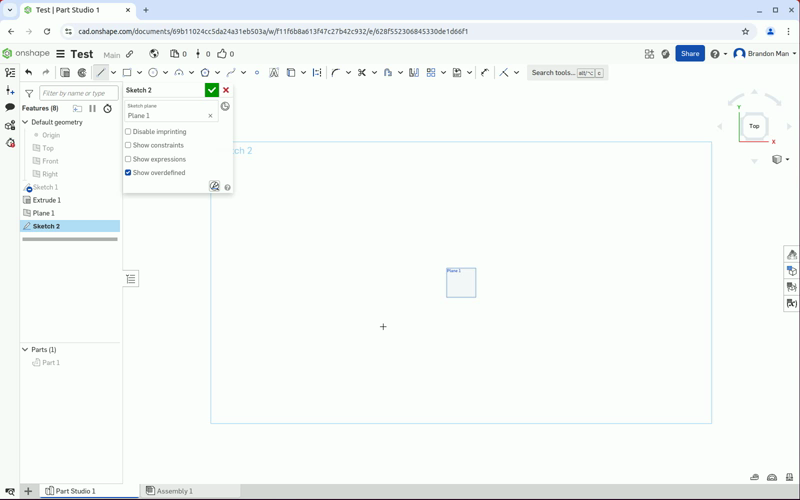
click(383, 326)
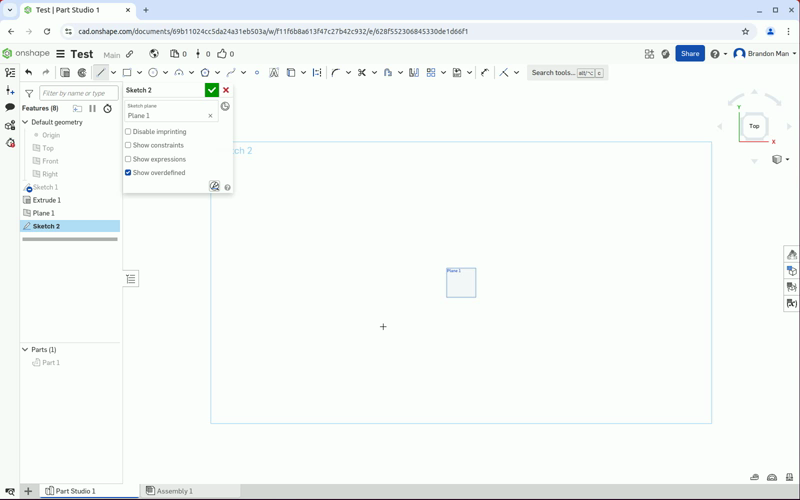
key_up(shift)
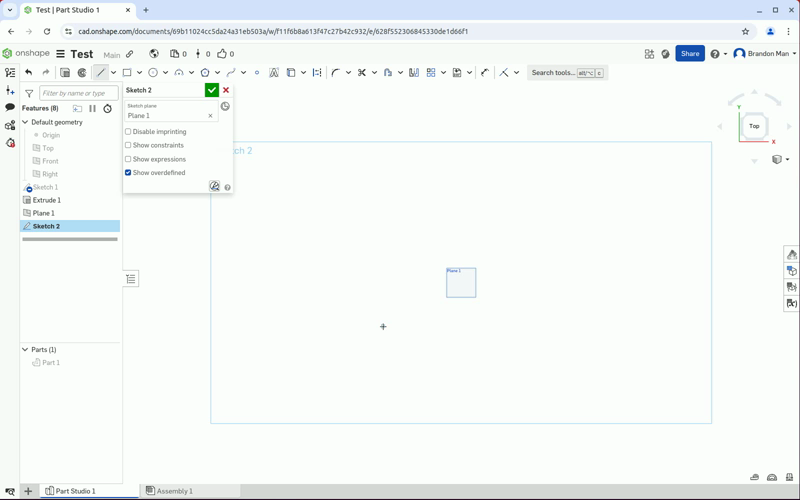
key_down(shift)
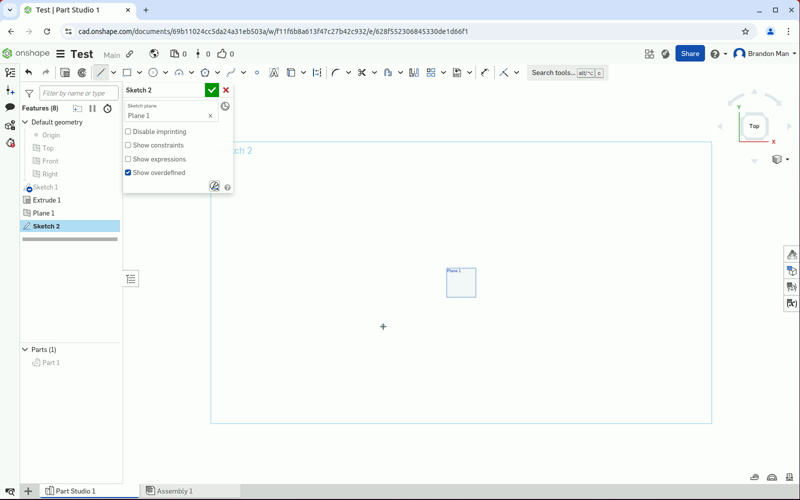
mouse_move(477, 369)
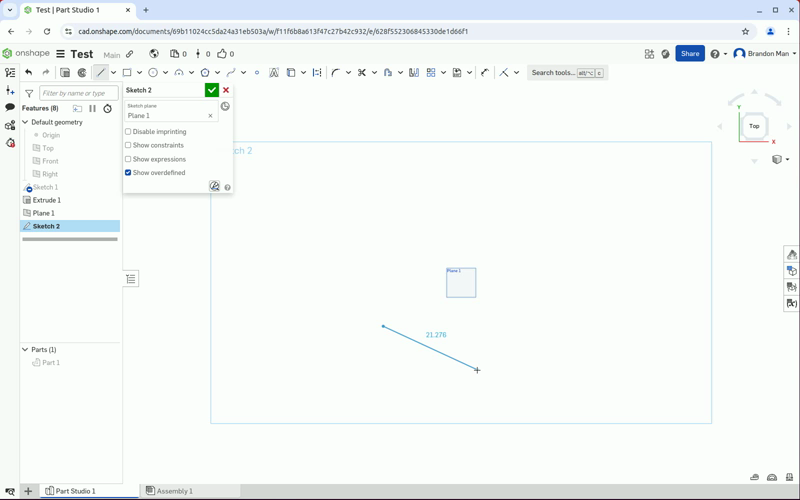
click(477, 369)
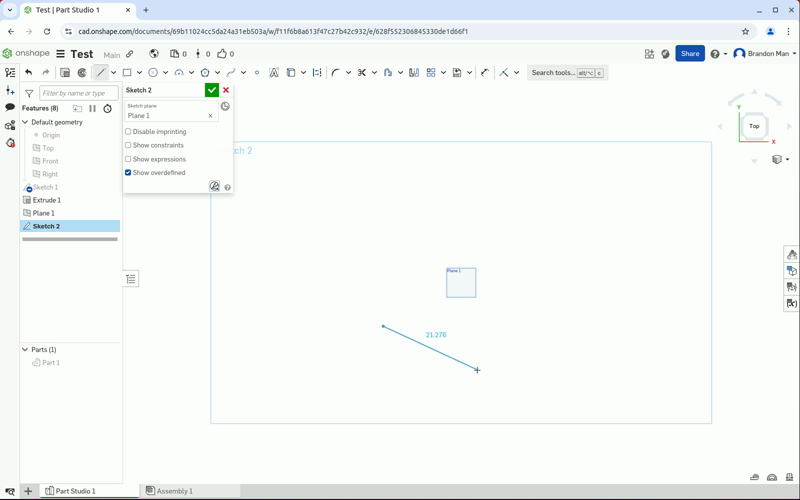
key_up(shift)
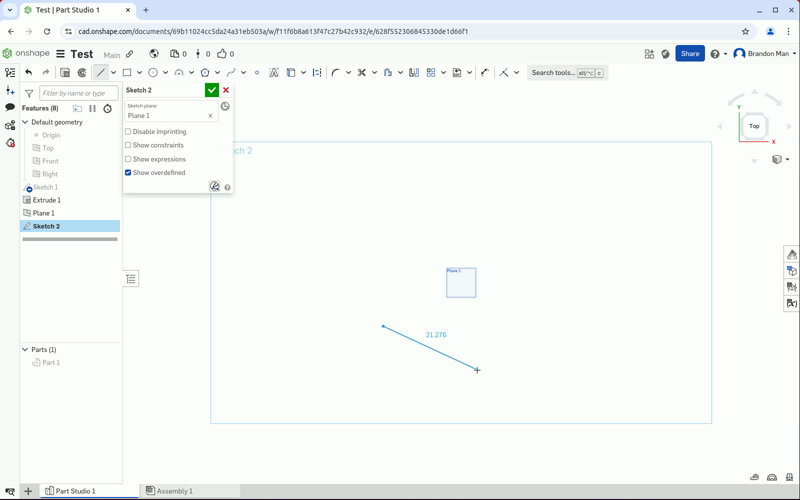
key_down(shift)
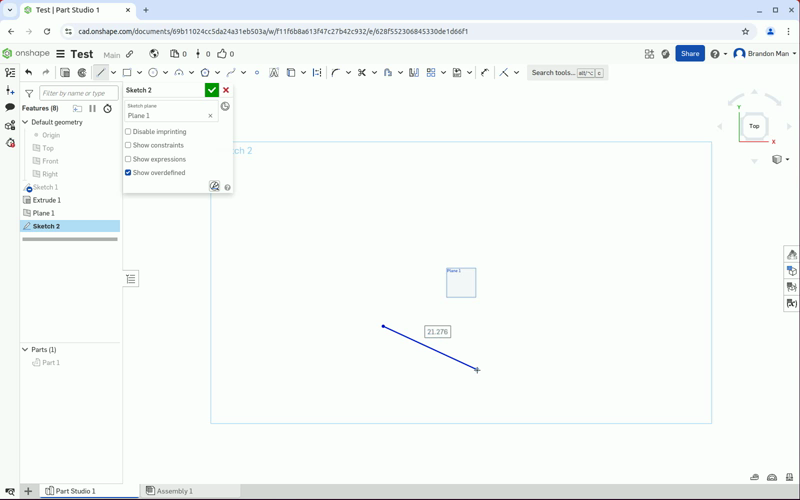
mouse_move(548, 293)
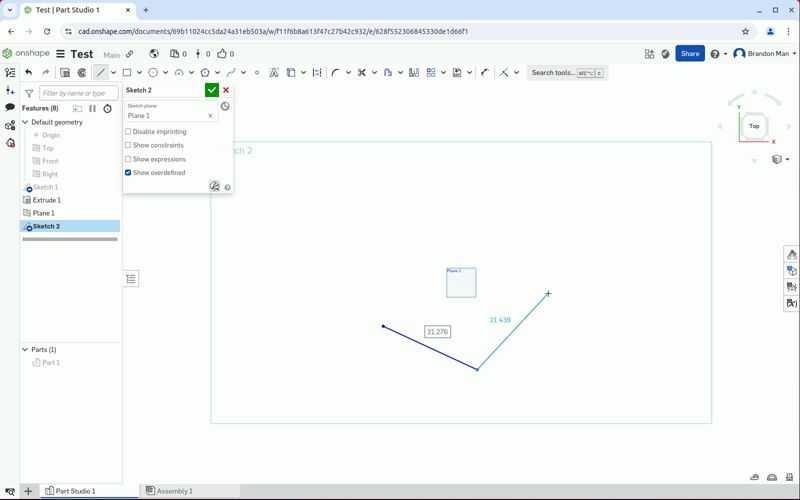
click(548, 293)
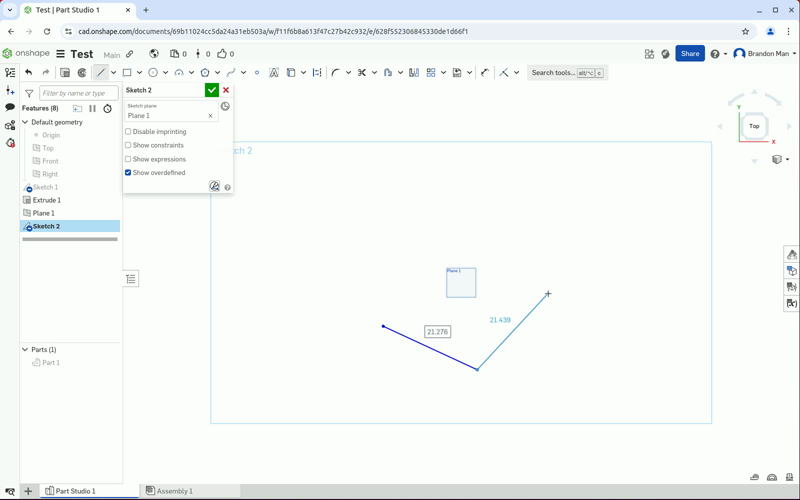
key_up(shift)
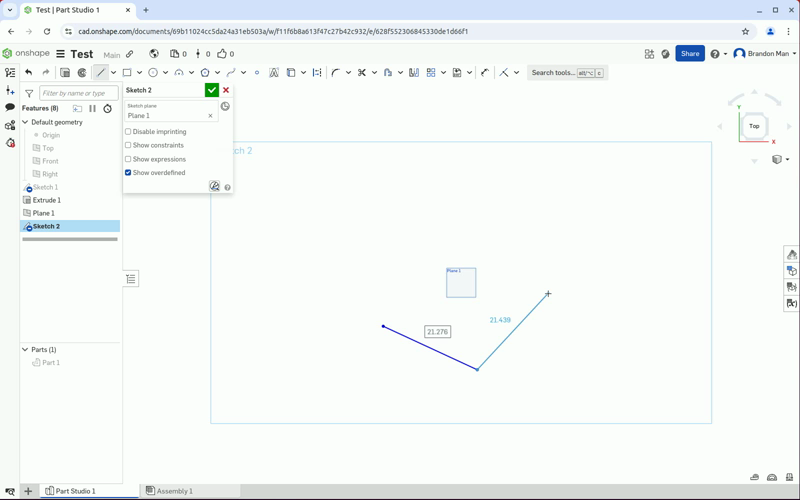
key_down(shift)
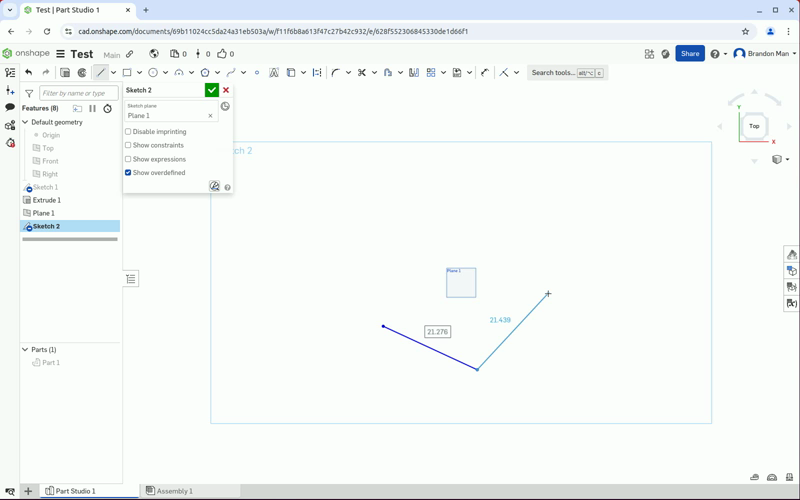
mouse_move(497, 203)
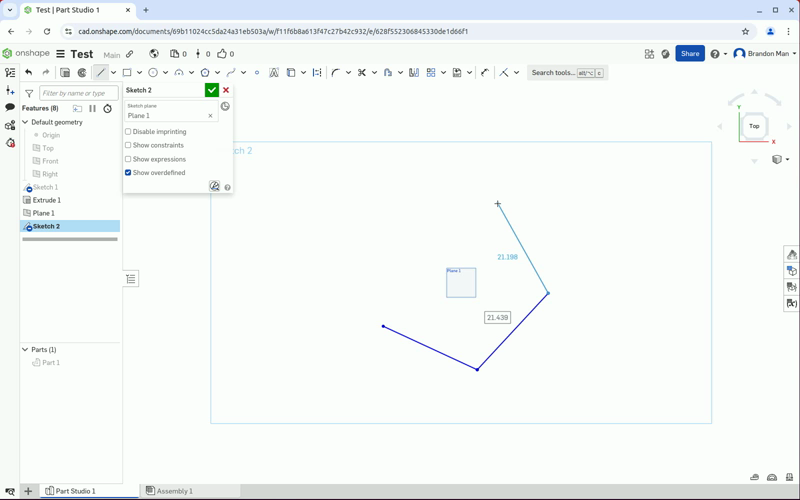
click(497, 203)
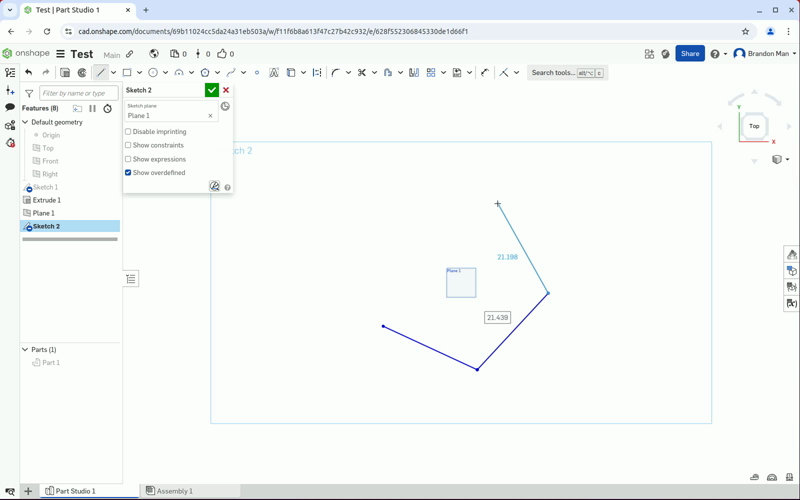
key_up(shift)
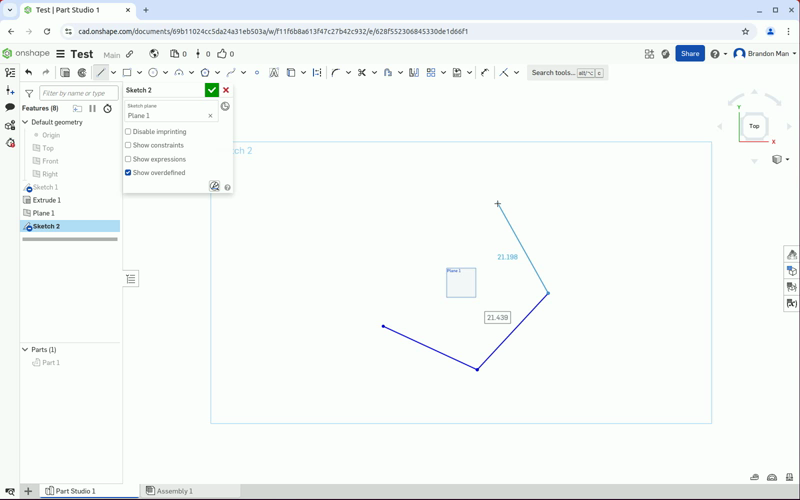
key_down(shift)
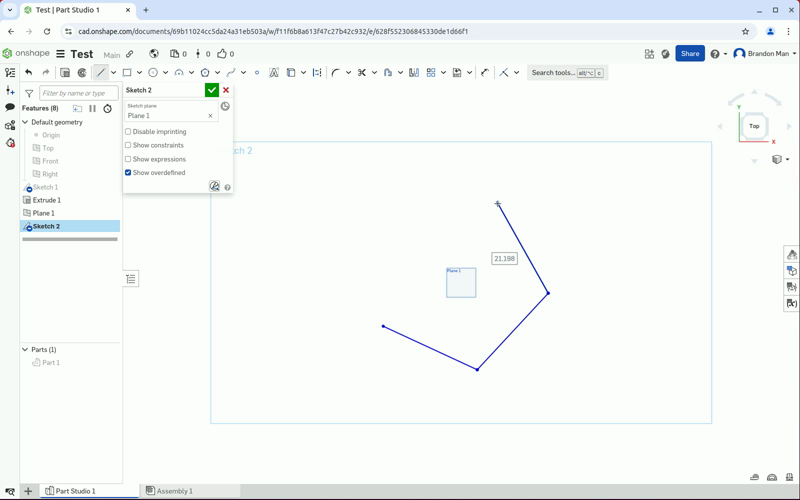
mouse_move(395, 224)
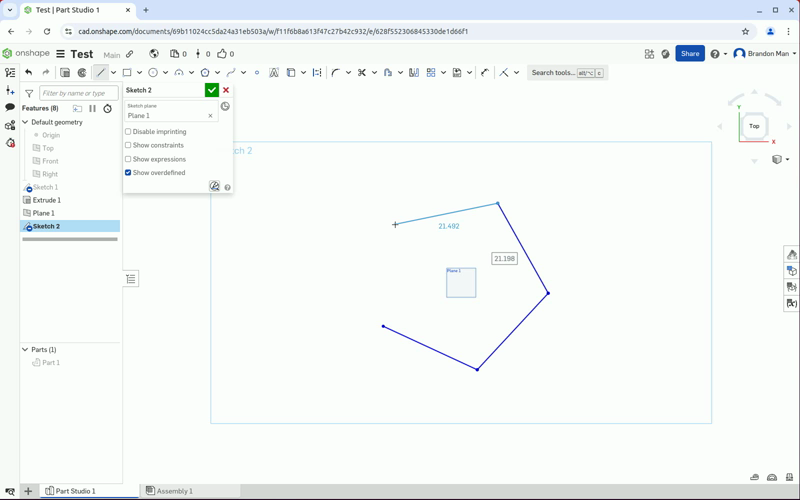
click(395, 224)
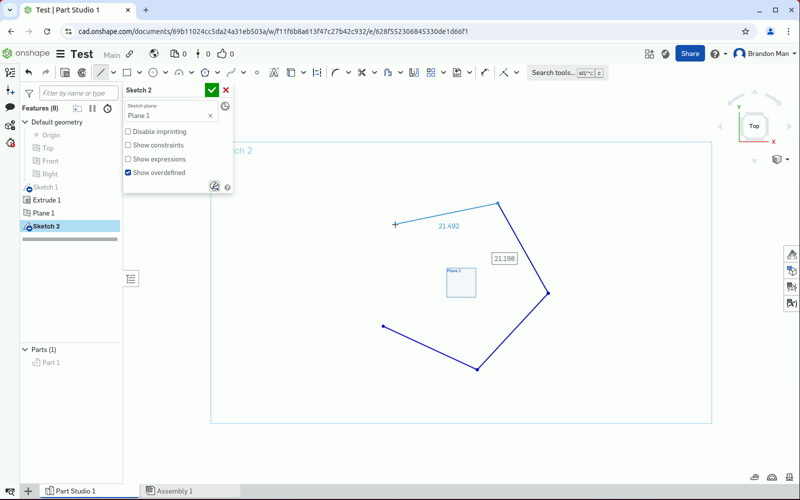
key_up(shift)
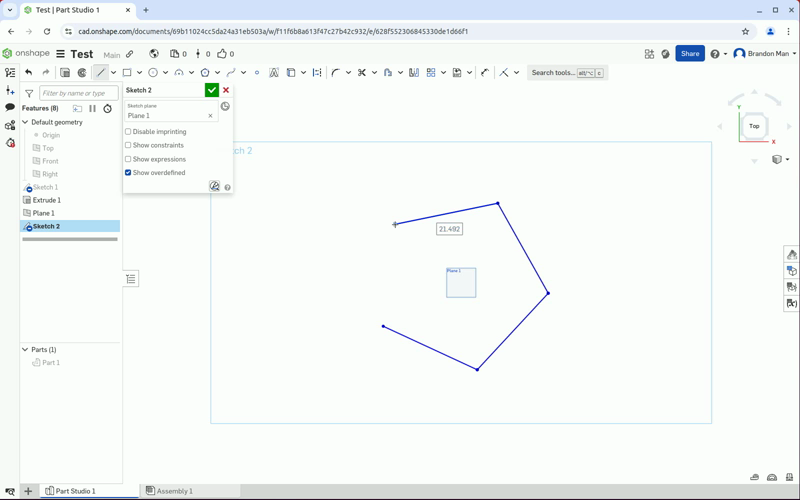
key_down(shift)
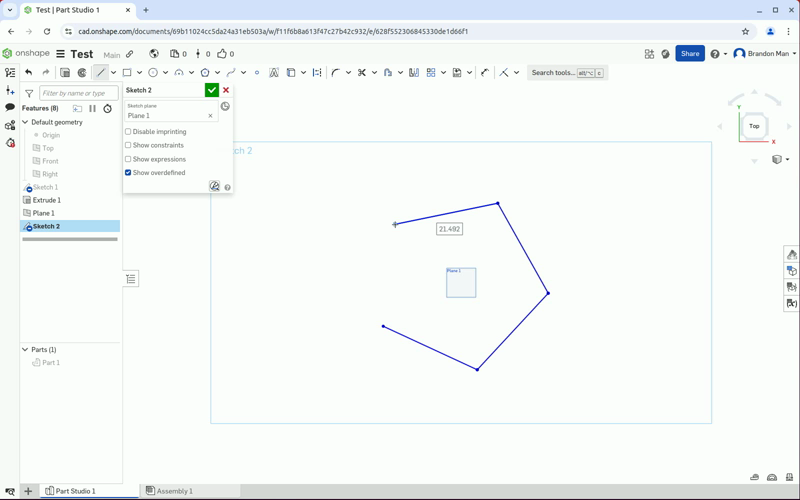
mouse_move(383, 326)
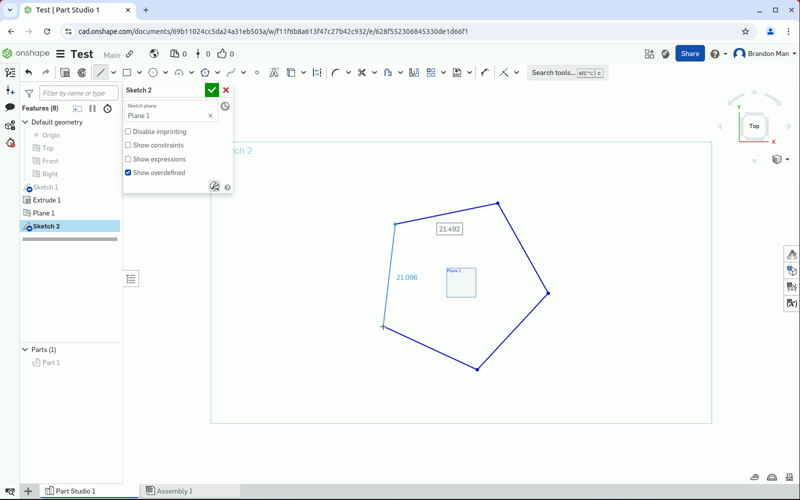
key_up(shift)
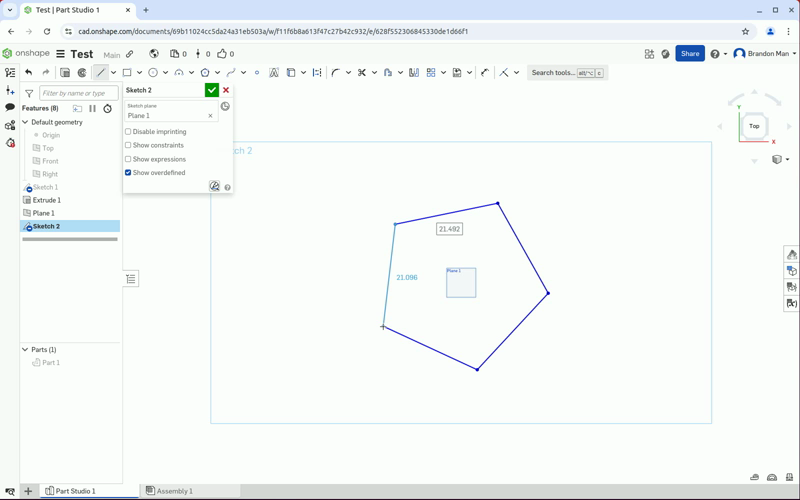
click(383, 326)
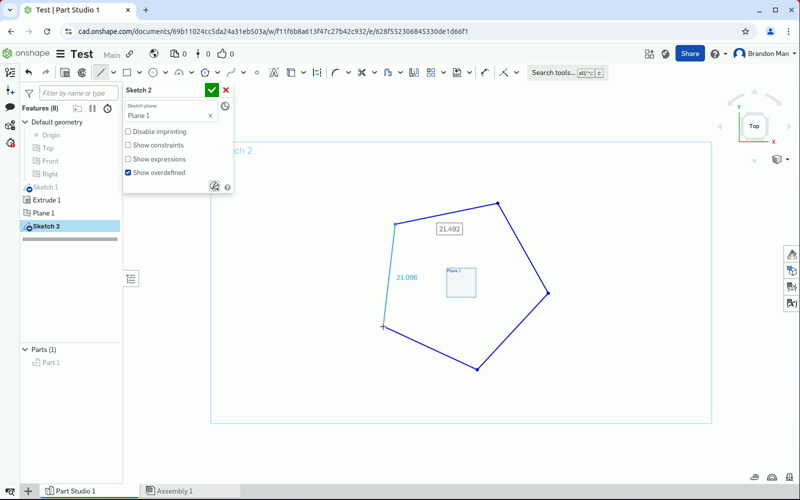
key(esc)
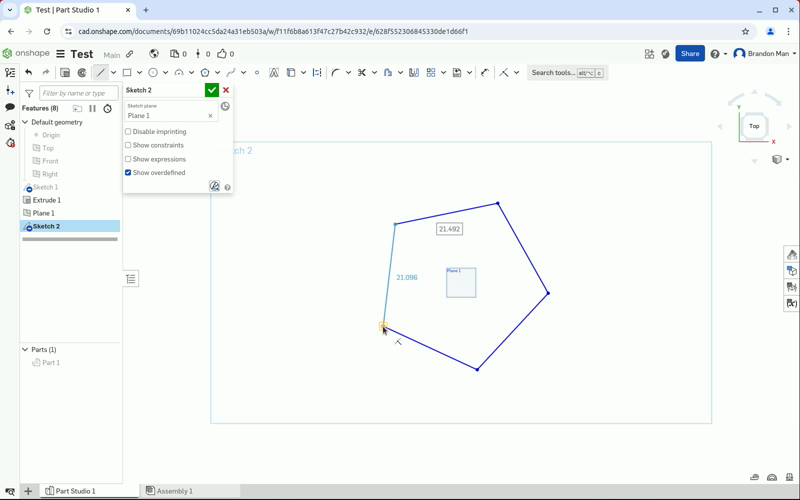
mouse_move(506, 288)
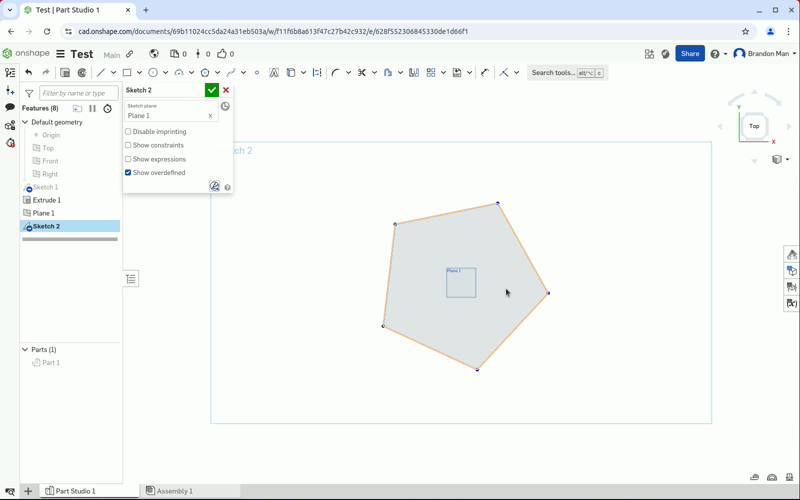
click(506, 288)
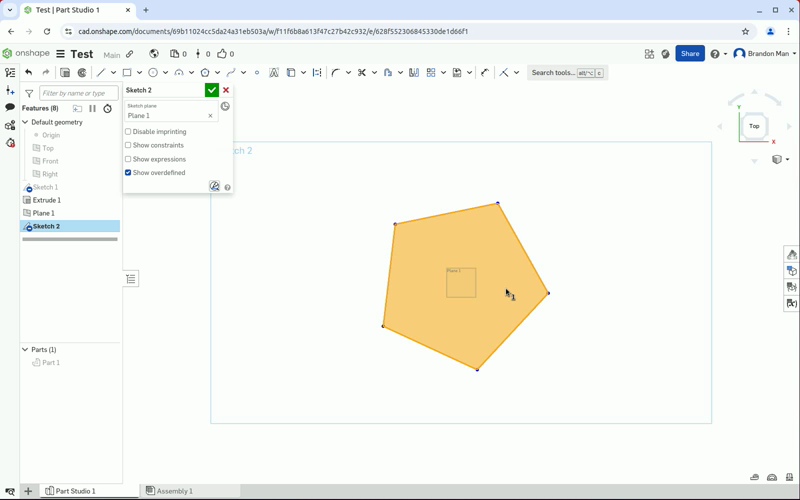
mouse_move(73, 352)
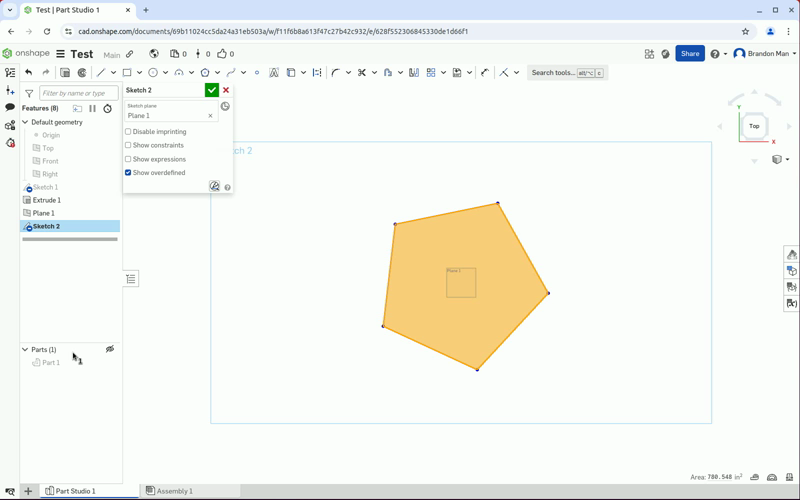
key(shift+y)
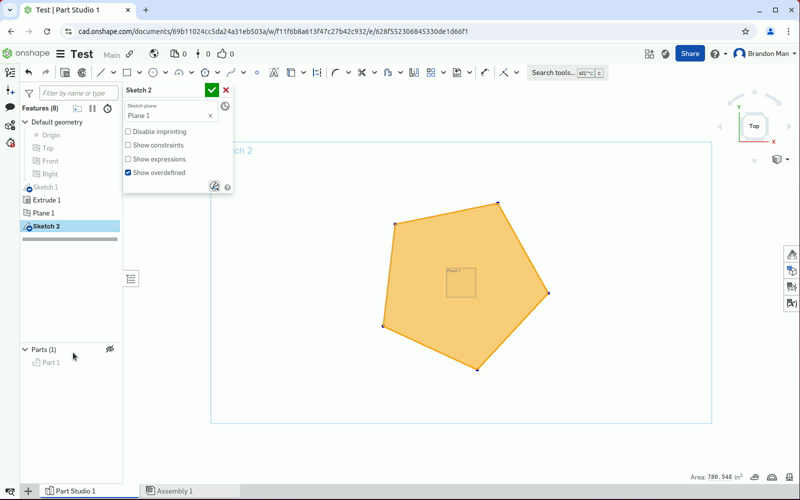
key(shift+e)
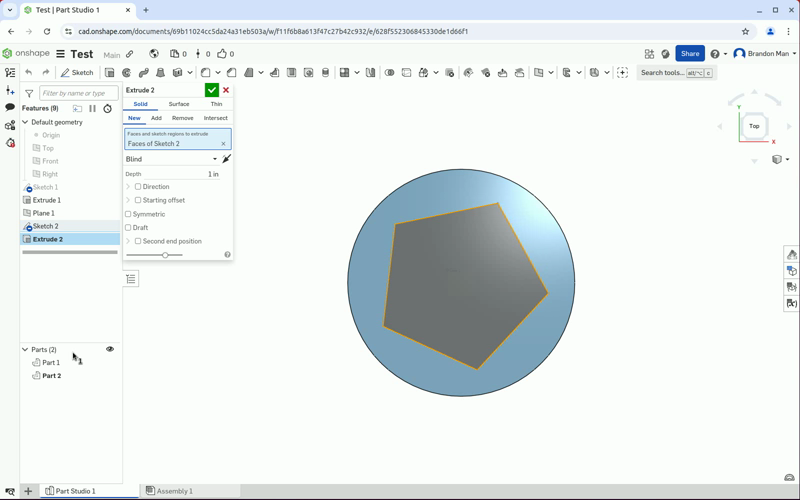
mouse_move(143, 106)
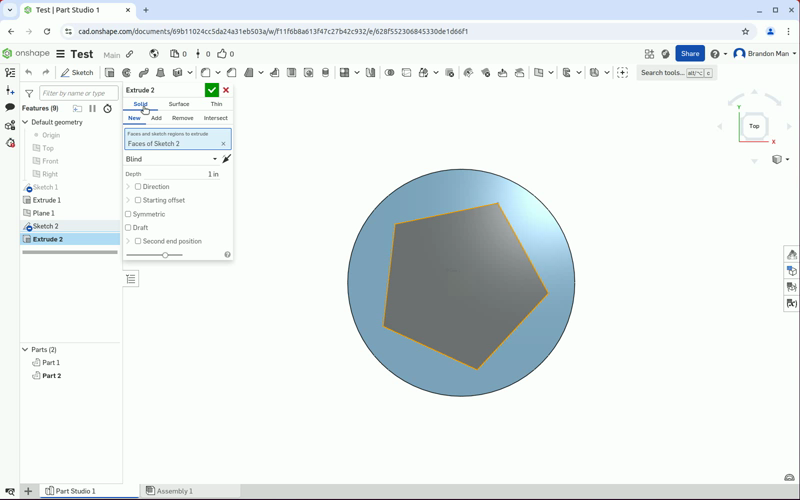
click(143, 106)
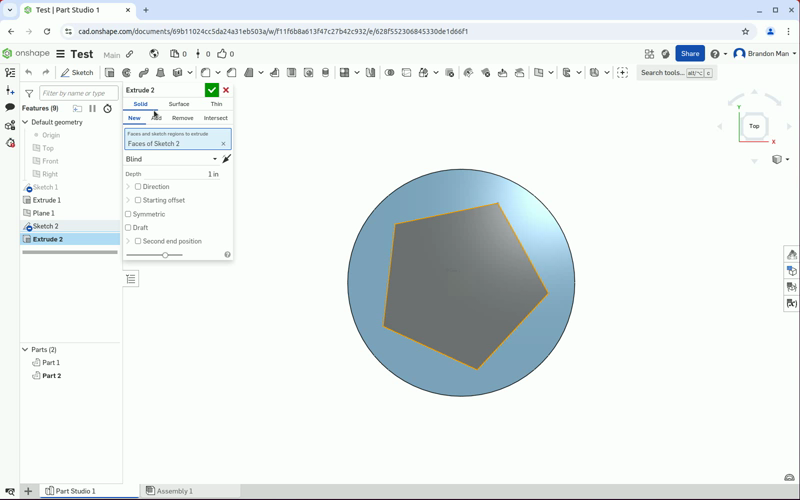
mouse_move(186, 120)
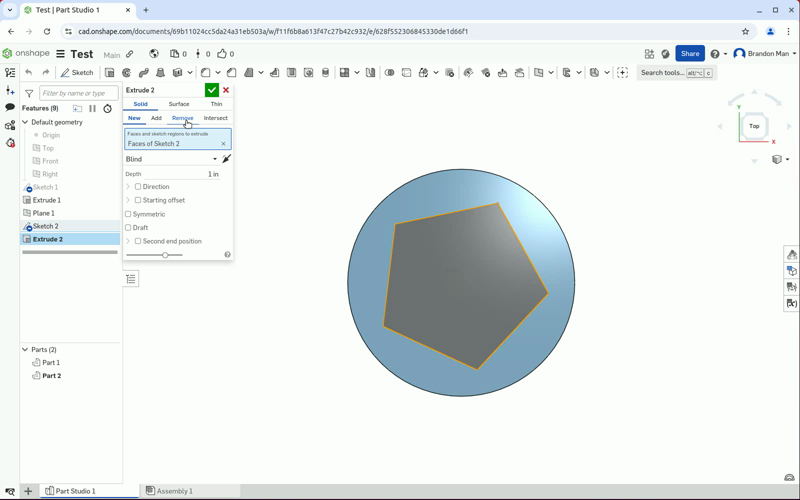
click(186, 120)
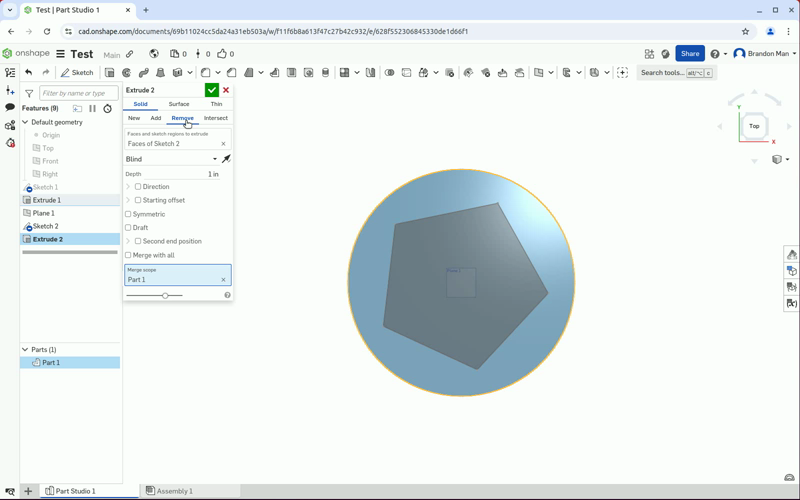
key(tab, 4)
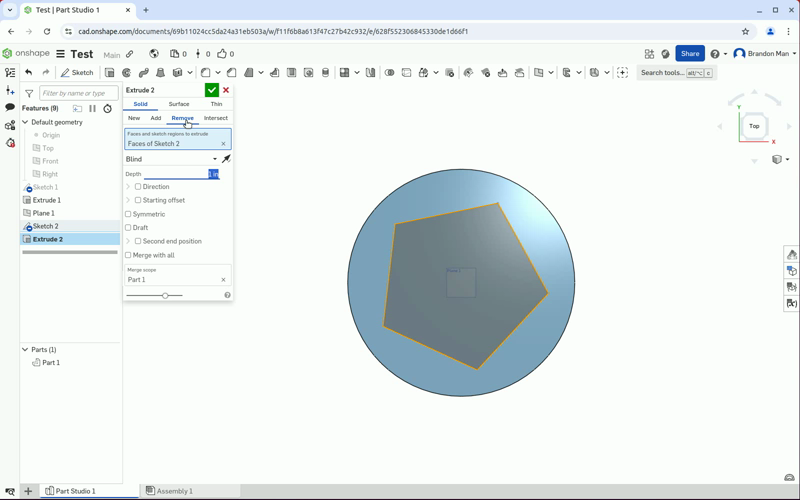
text(9.869)
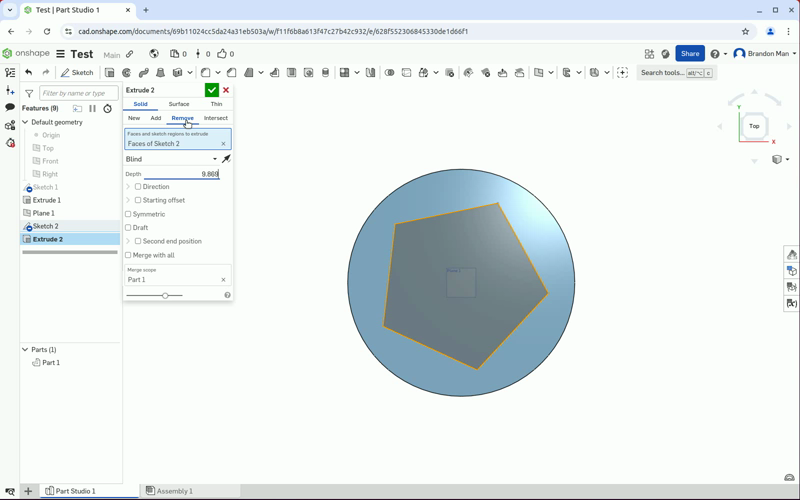
key(tab, 6)
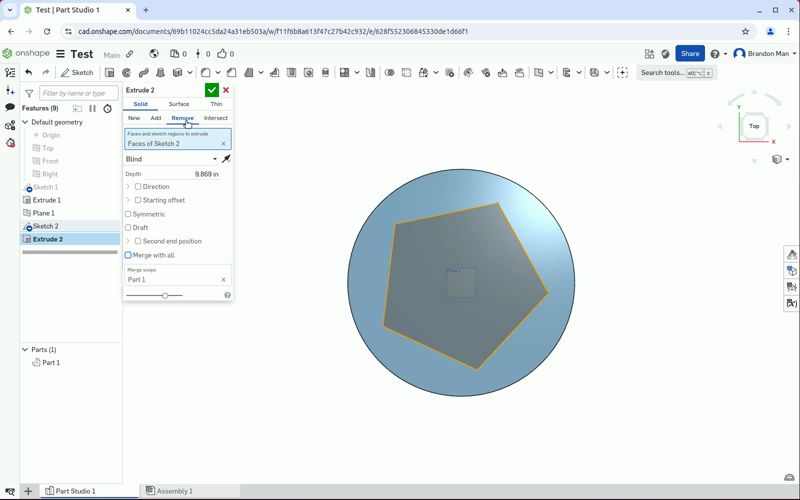
key(space)
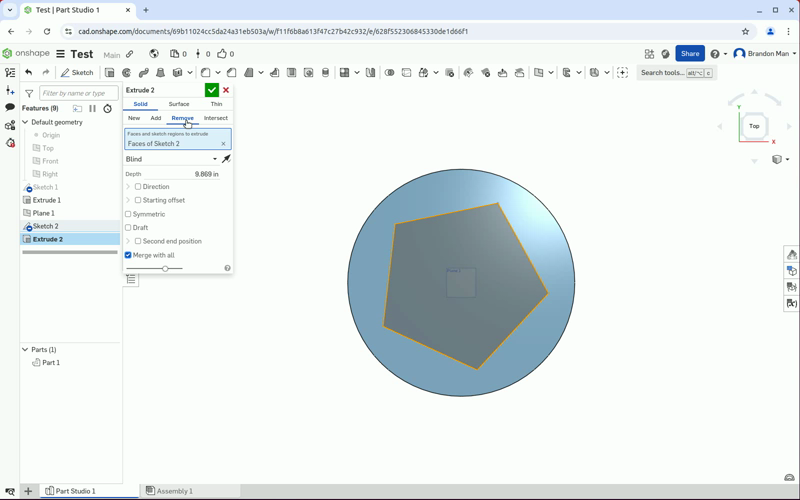
key(enter)
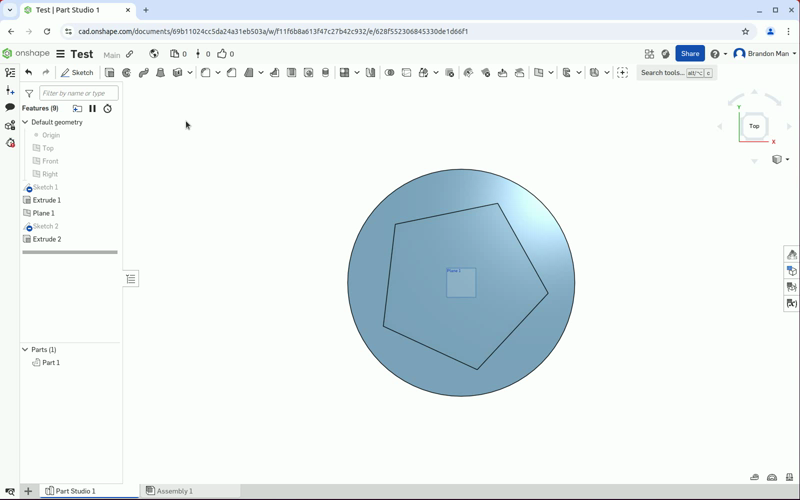
key(shift+h)
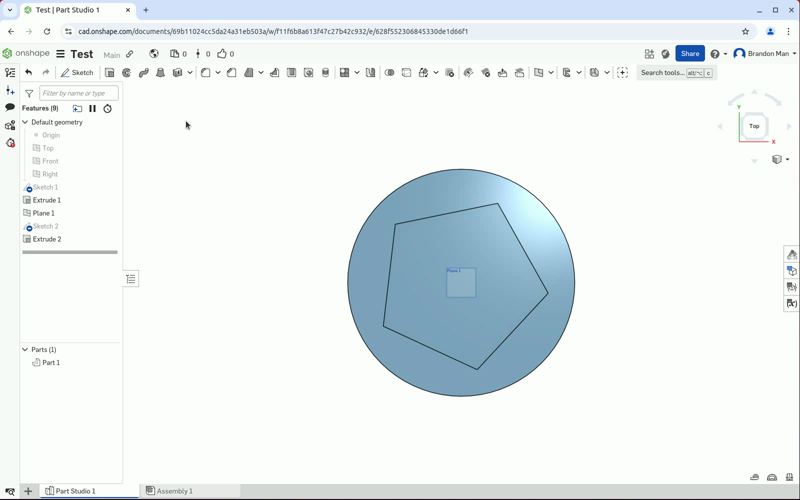
key(shift+h)
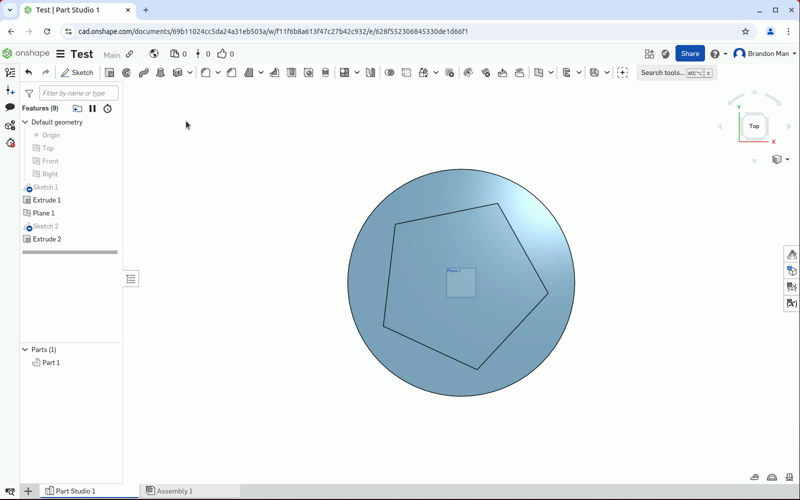
key(shift+7)
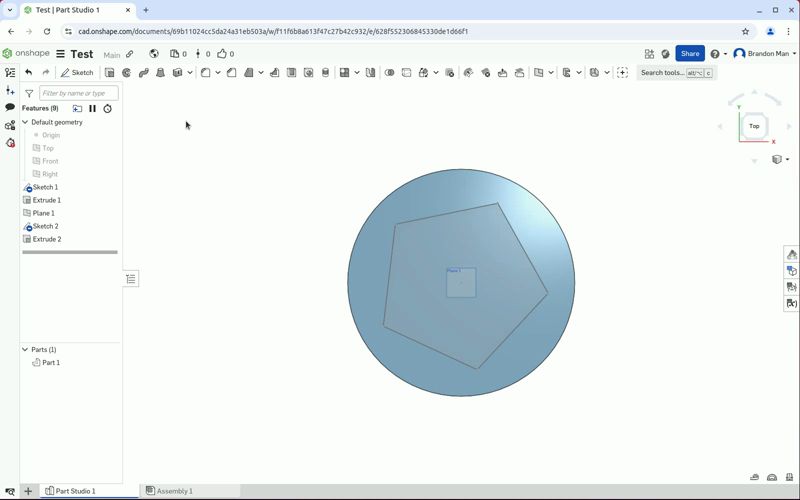
key(up, 3)
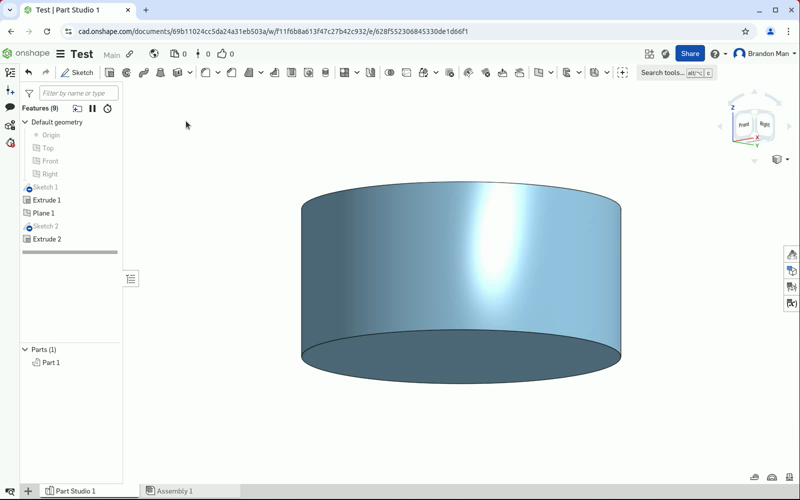
key(left, 3)
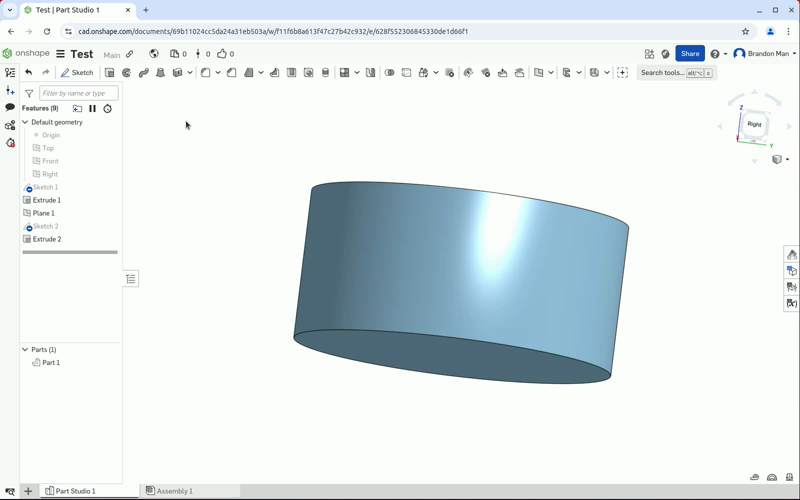
key(right, 3)
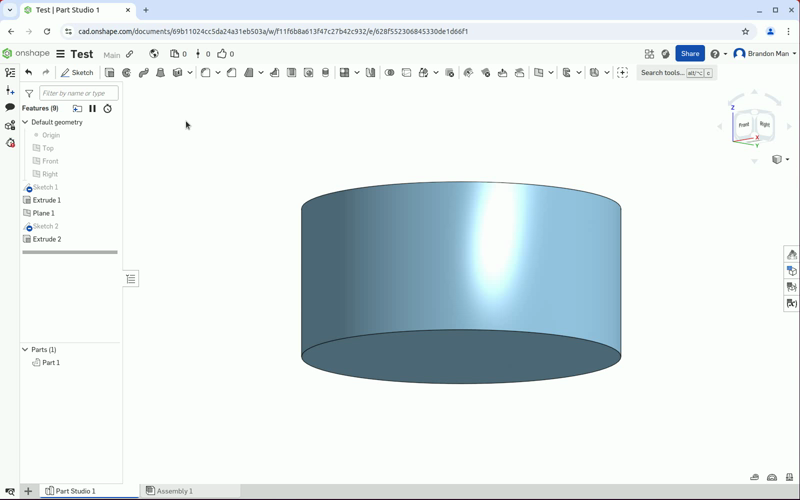
key(down, 3)
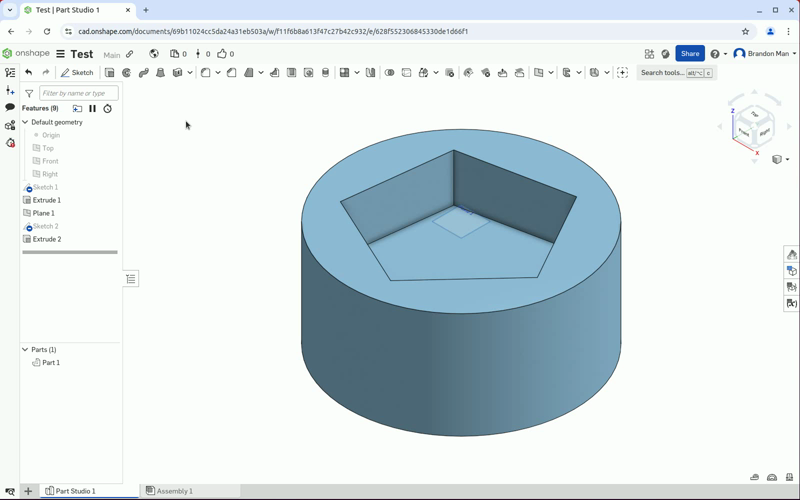
mouse_move(73, 189)
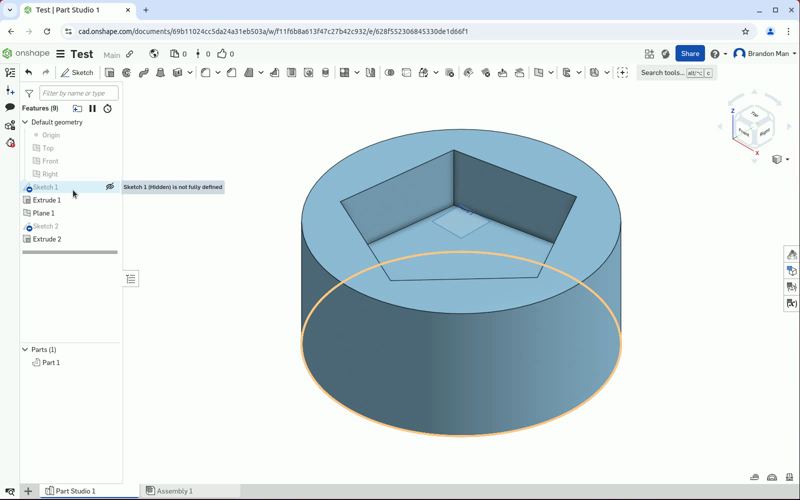
click(73, 189)